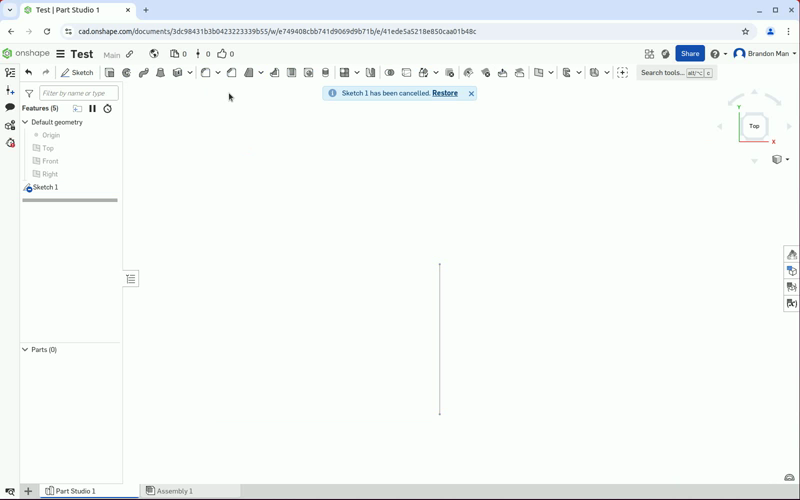
key(shift+h)
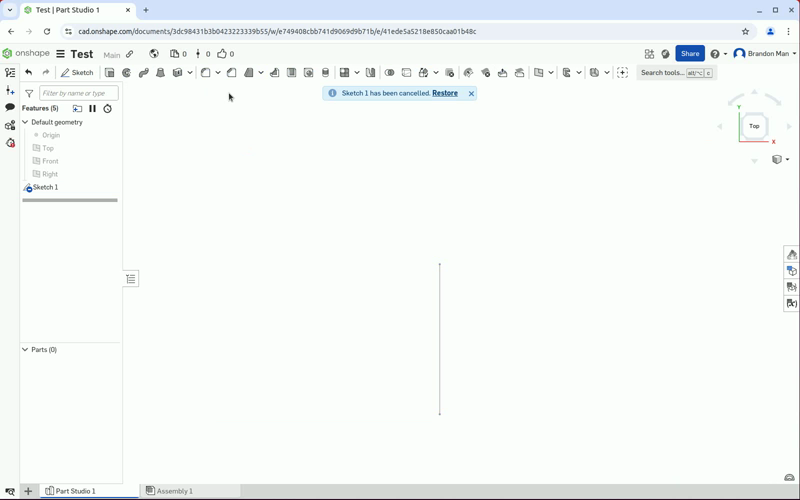
key(shift+s)
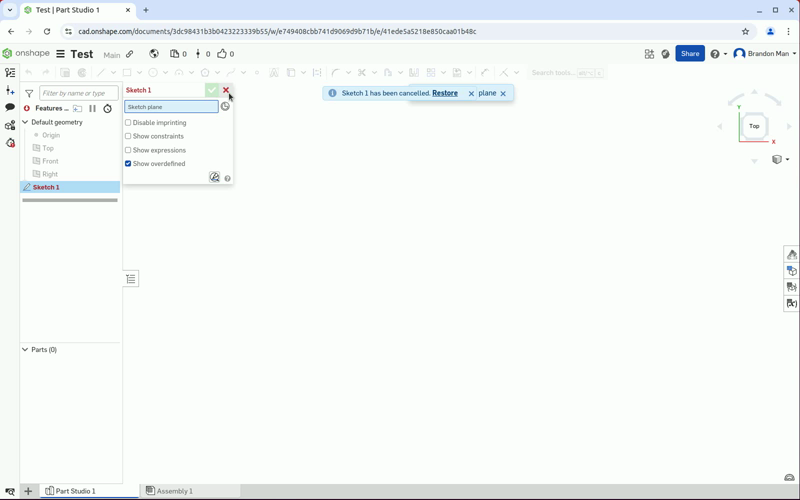
mouse_move(73, 150)
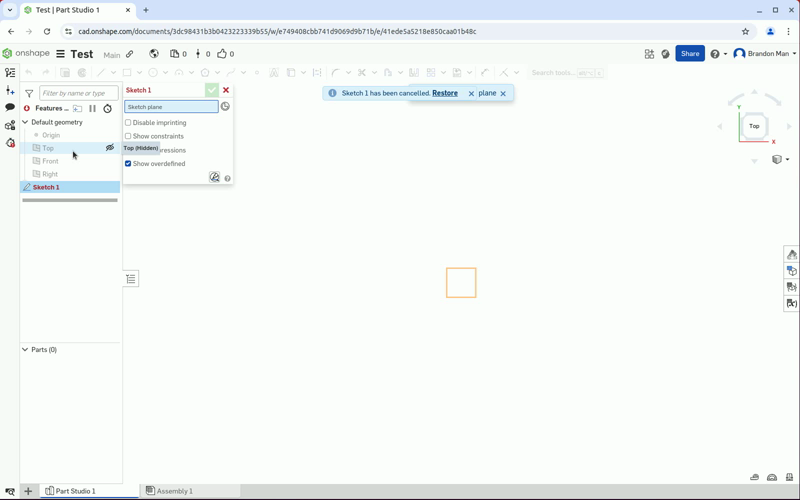
click(73, 150)
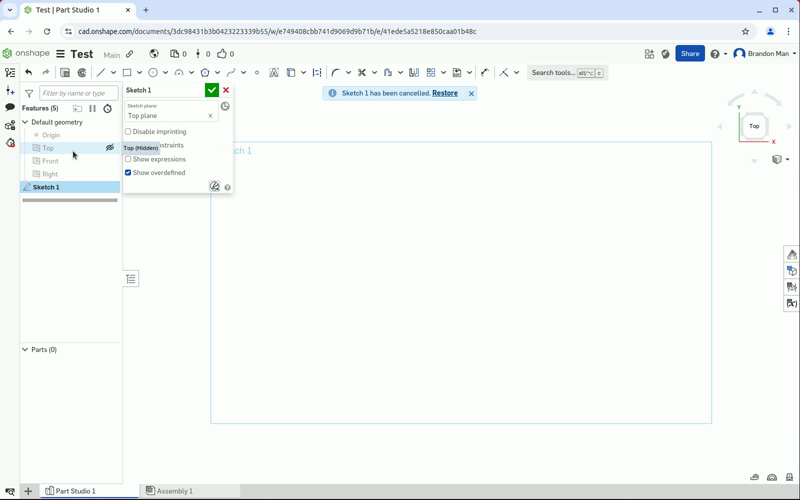
mouse_move(73, 352)
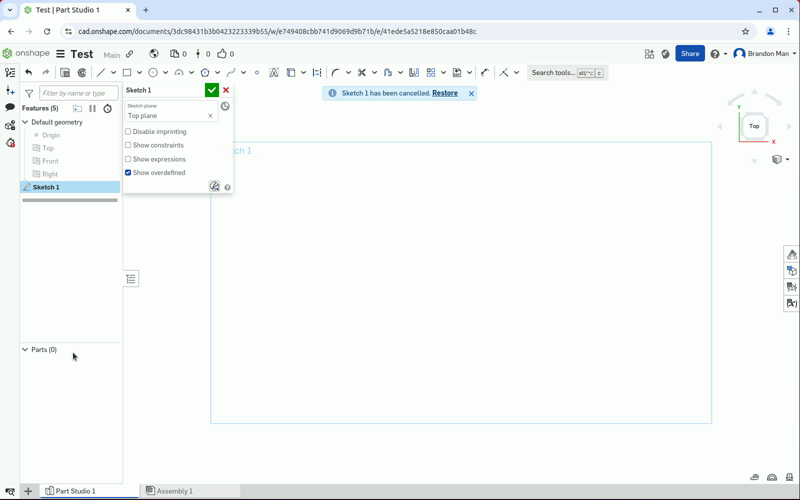
key(y)
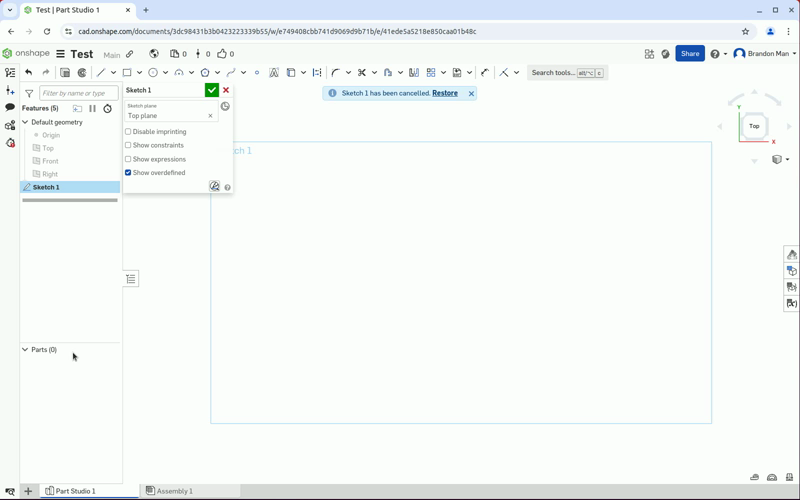
key(l)
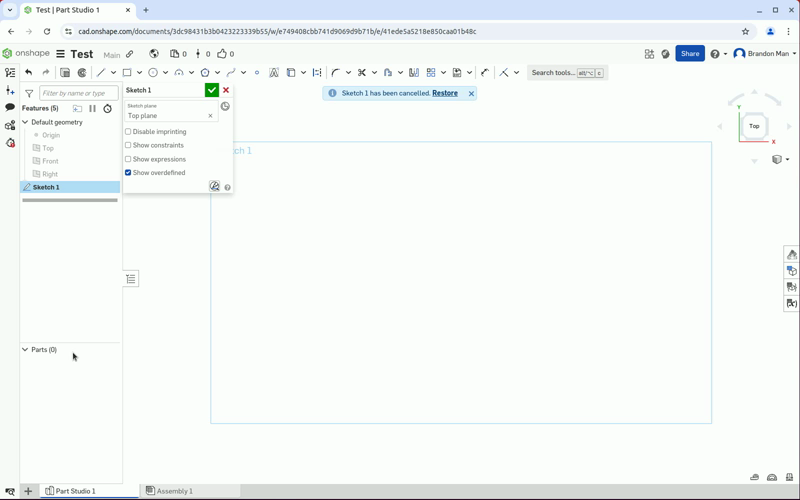
key_down(shift)
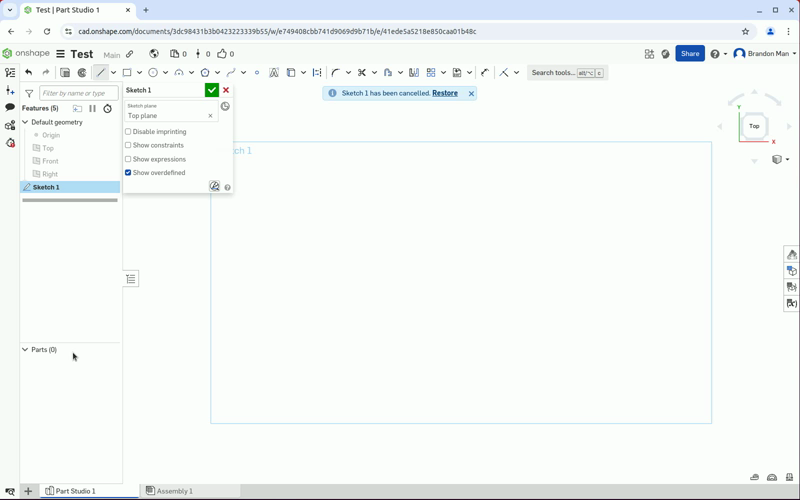
mouse_move(378, 395)
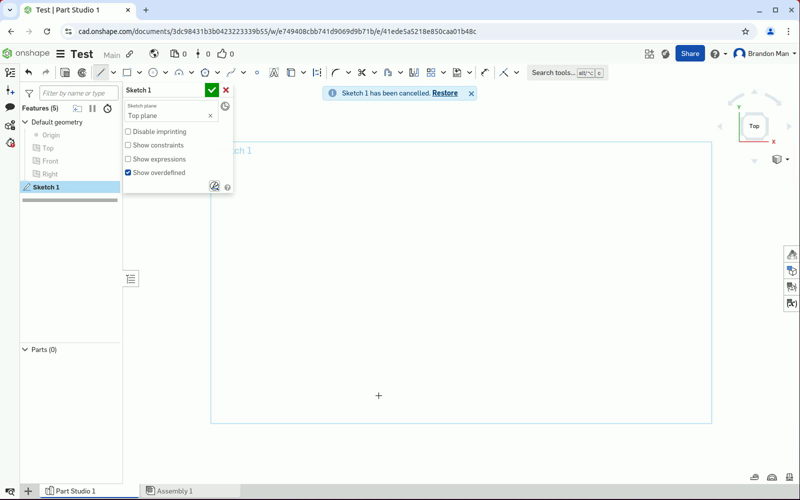
click(378, 395)
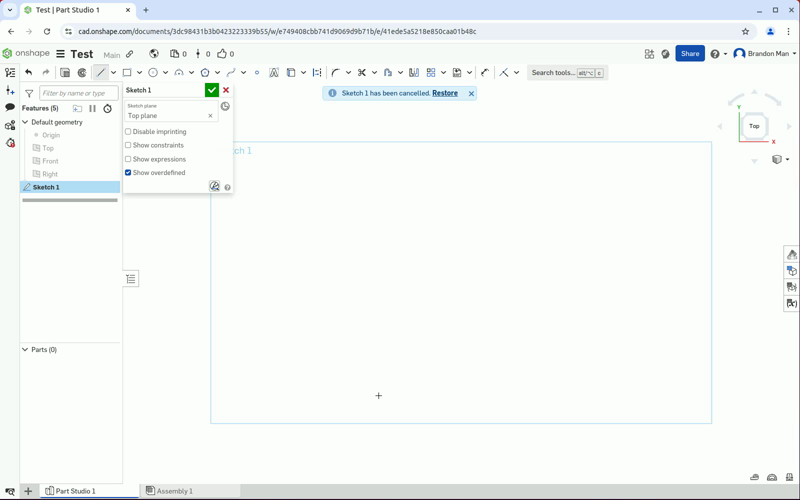
key_up(shift)
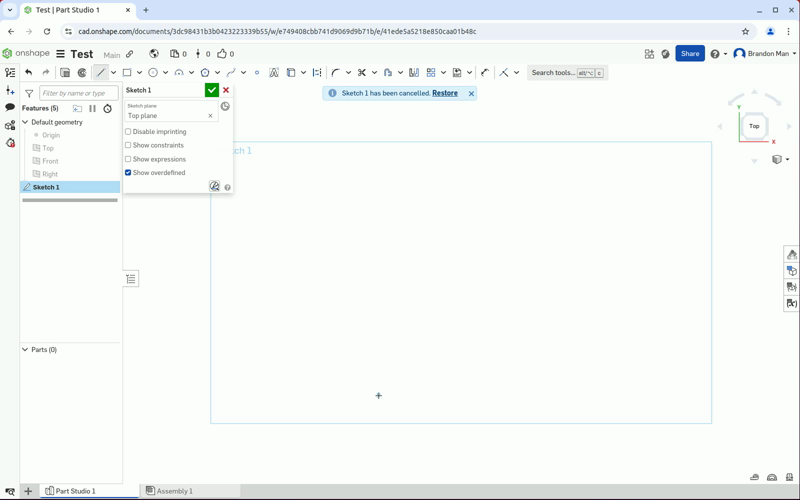
key_down(shift)
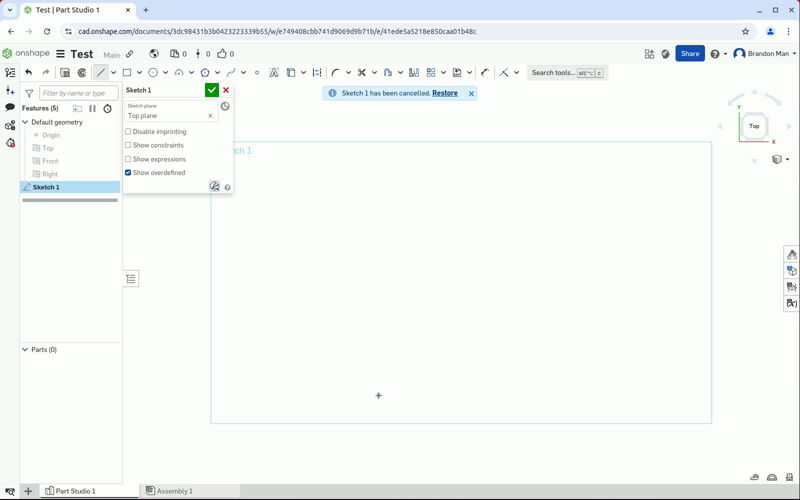
mouse_move(541, 395)
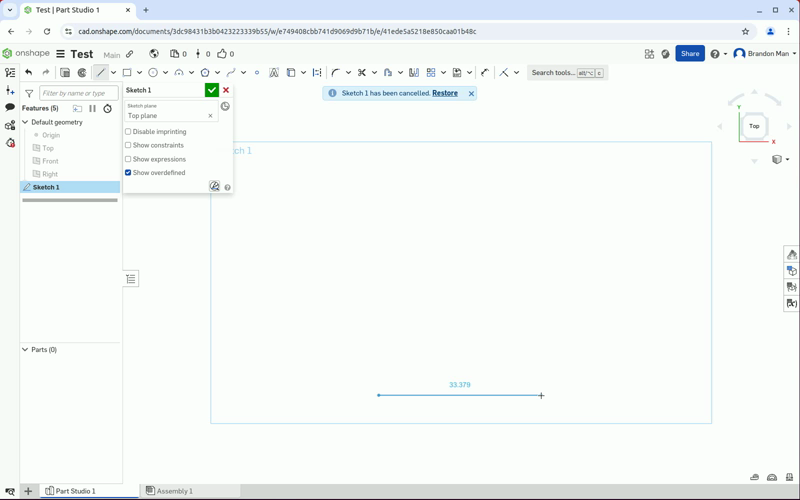
click(541, 395)
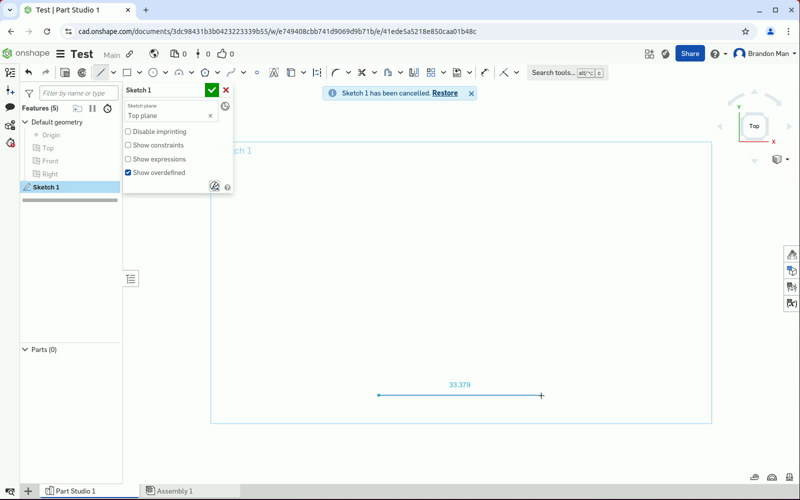
key_up(shift)
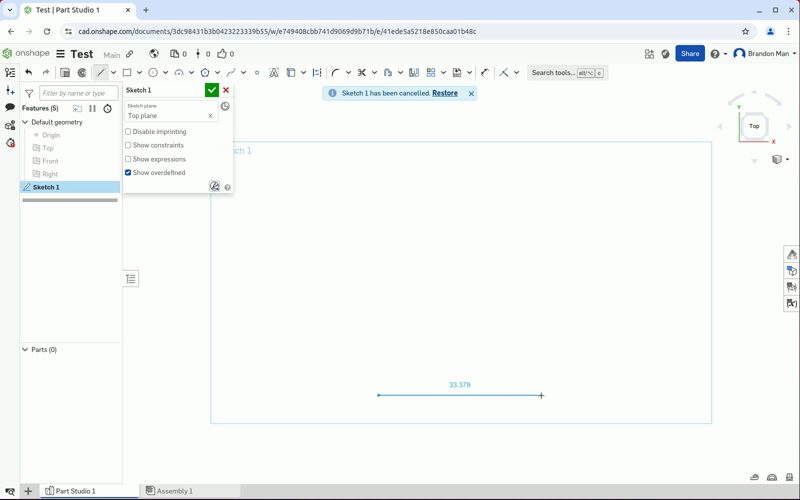
key_down(shift)
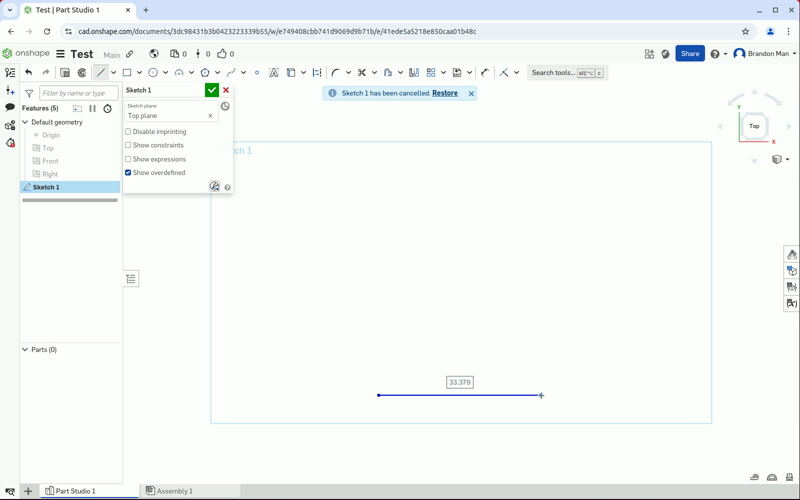
mouse_move(541, 171)
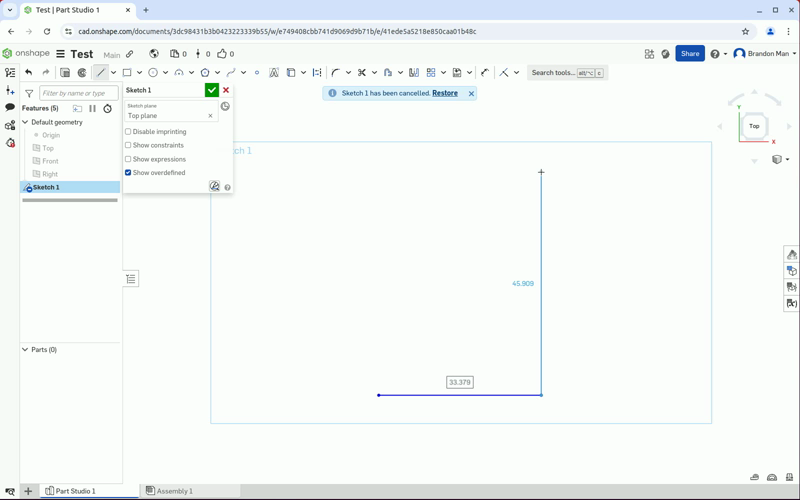
click(541, 171)
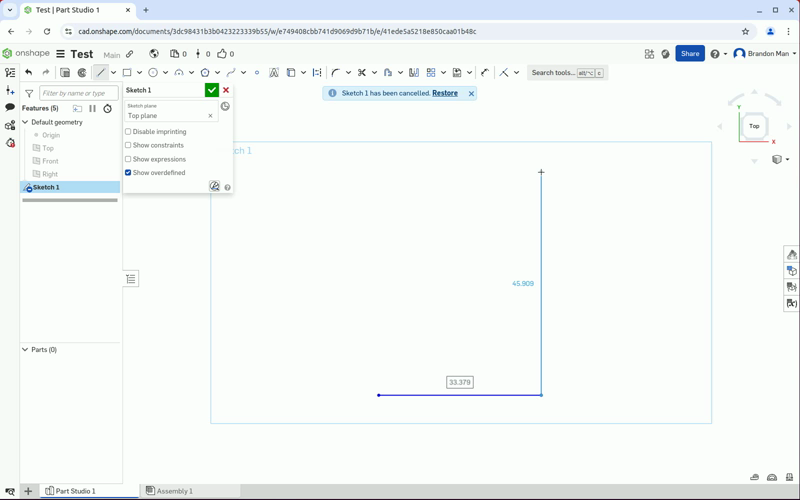
key_up(shift)
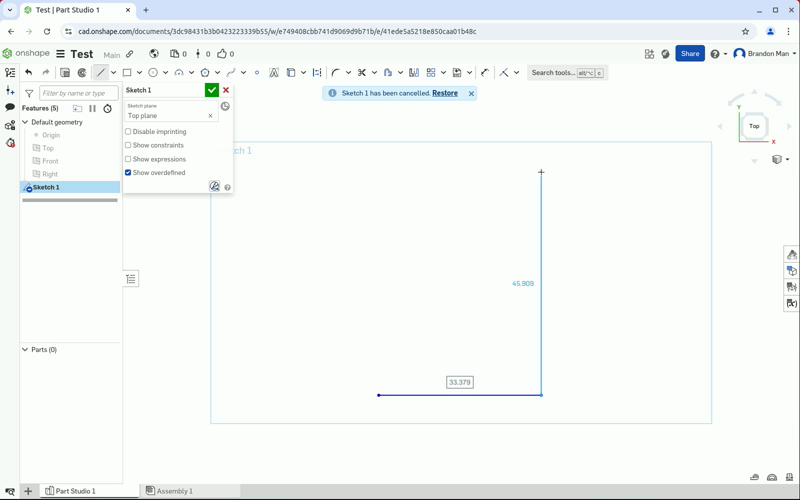
key_down(shift)
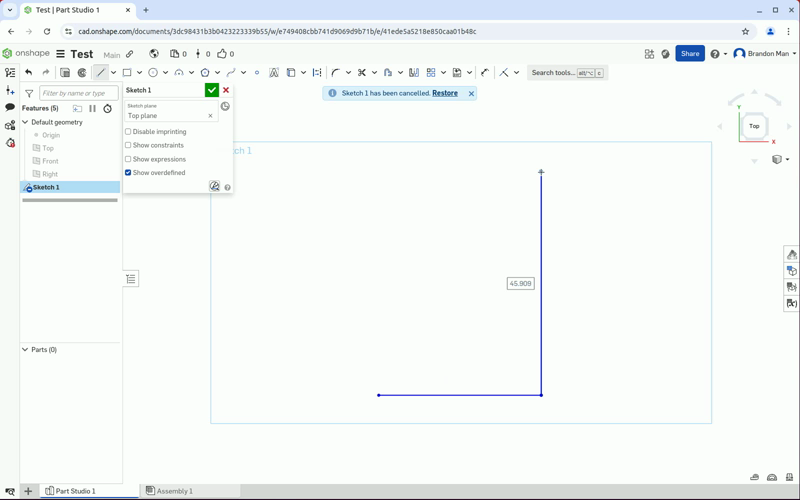
mouse_move(378, 171)
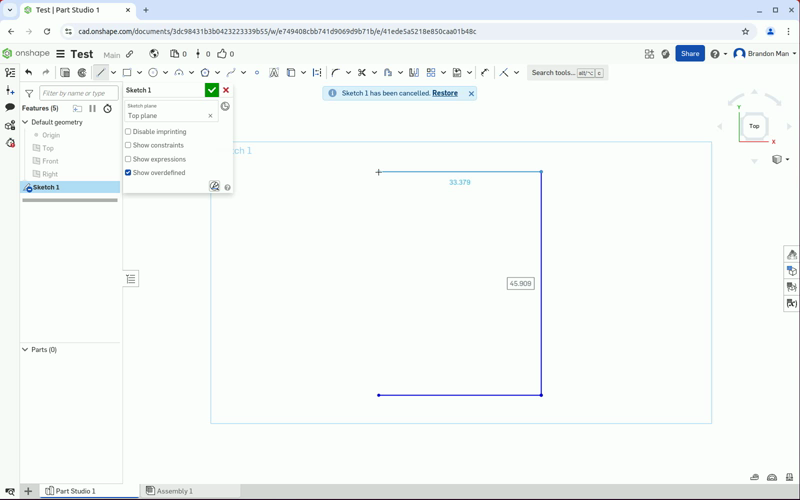
click(378, 171)
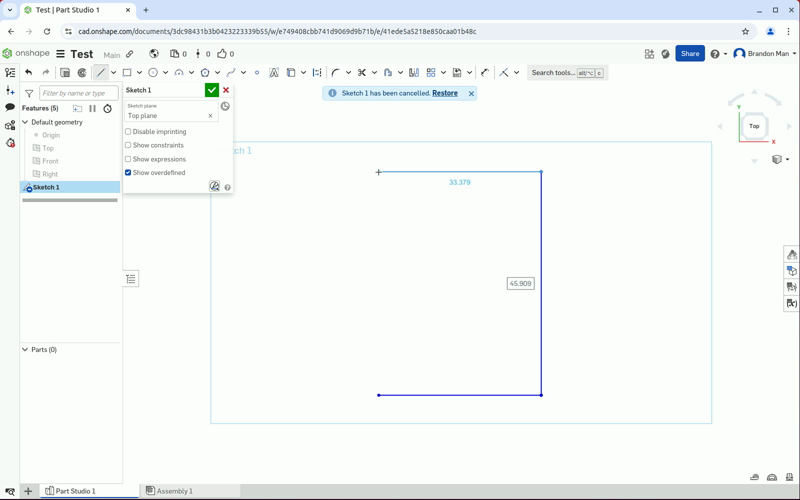
key_up(shift)
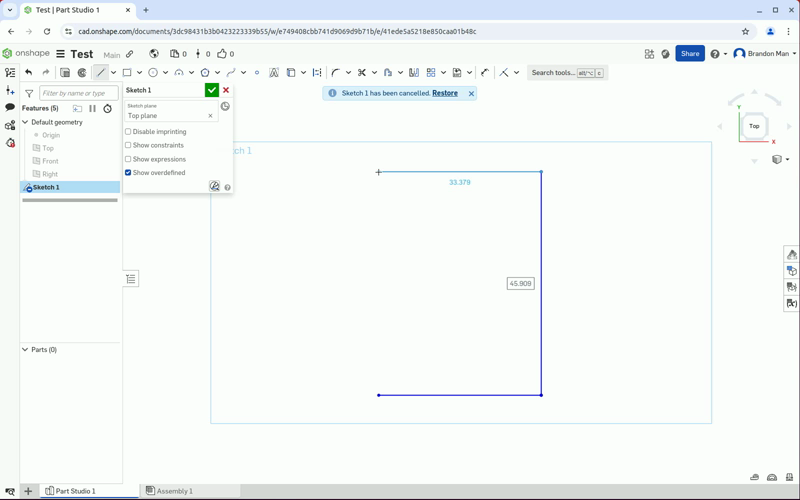
key_down(shift)
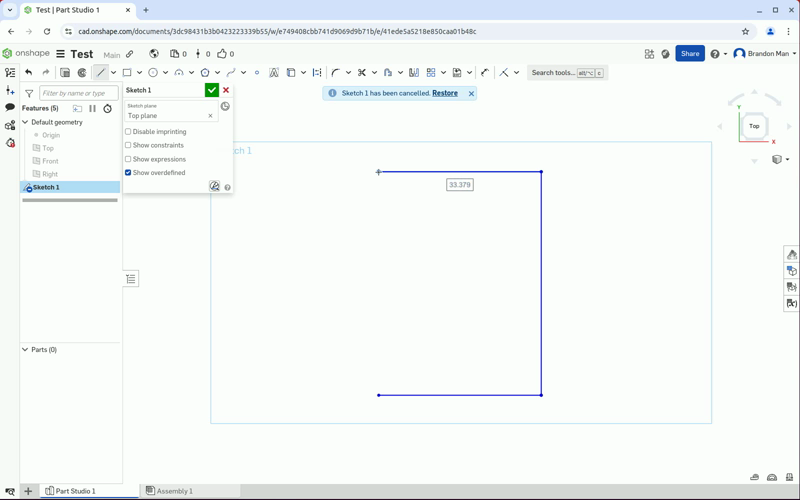
mouse_move(378, 395)
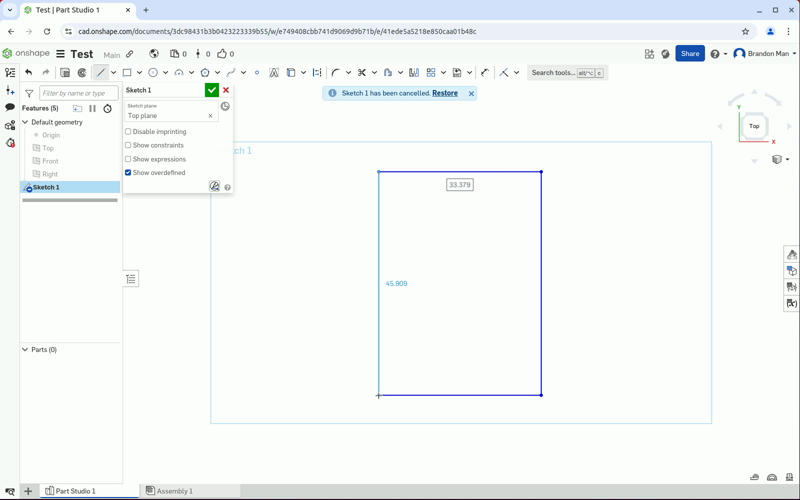
key_up(shift)
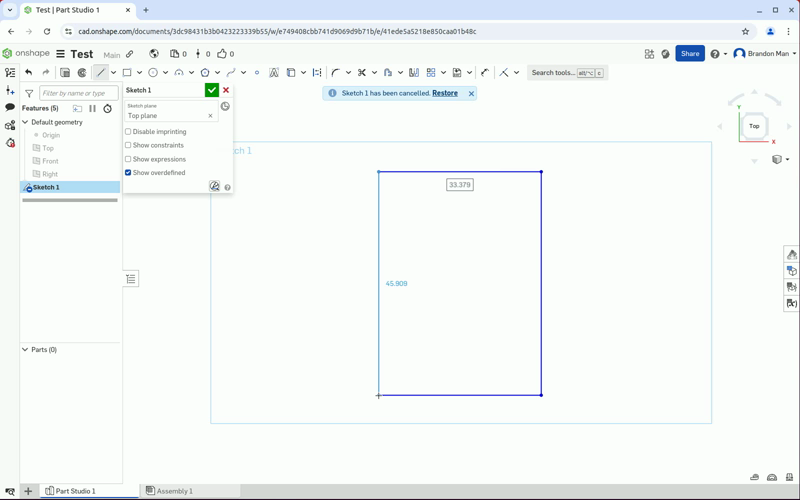
click(378, 395)
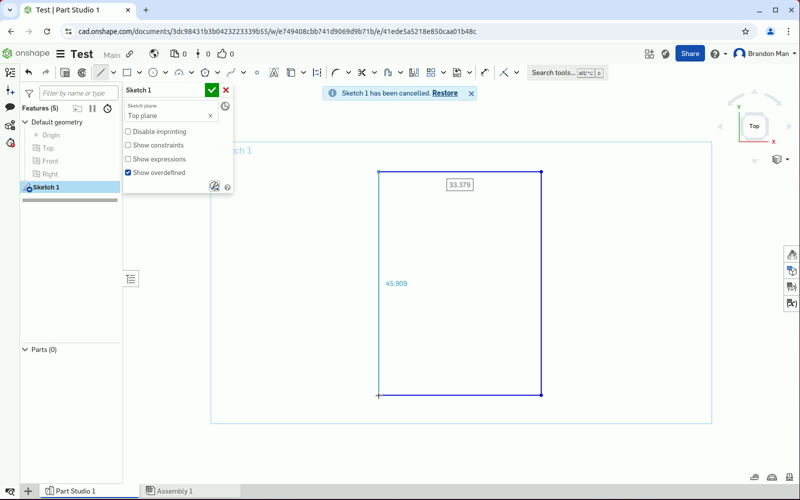
key(esc)
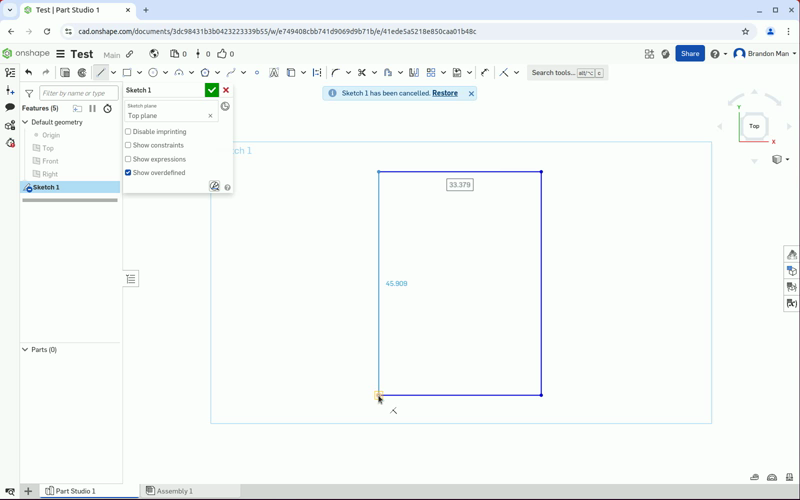
mouse_move(423, 335)
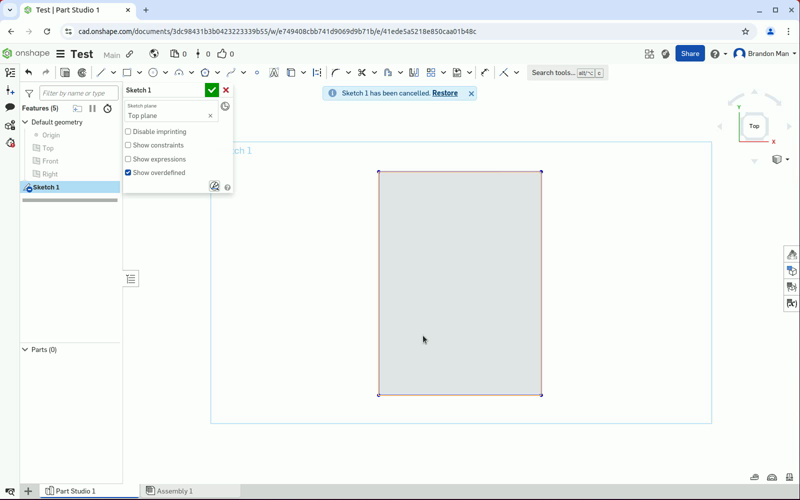
click(423, 335)
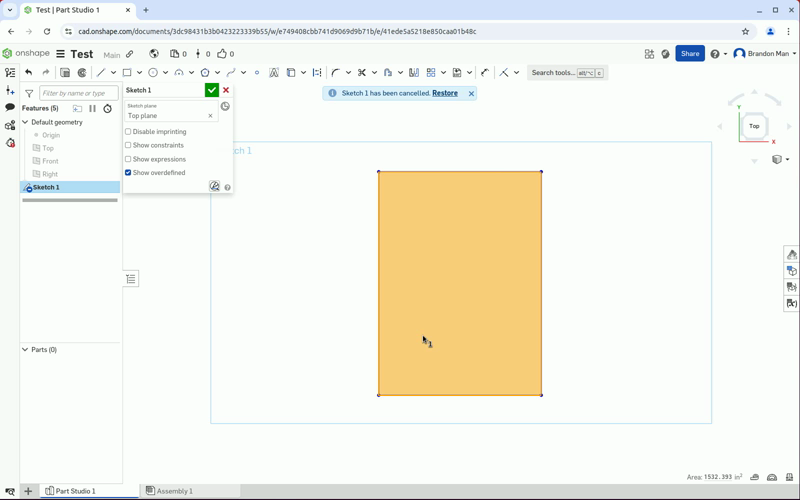
mouse_move(73, 352)
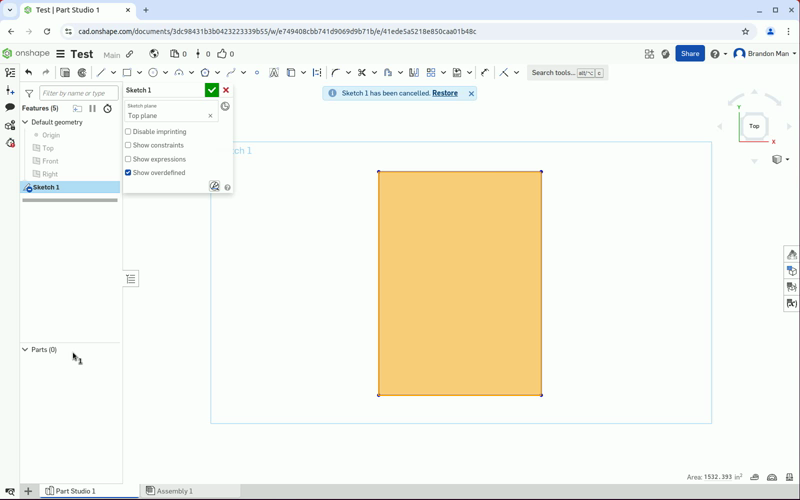
key(shift+y)
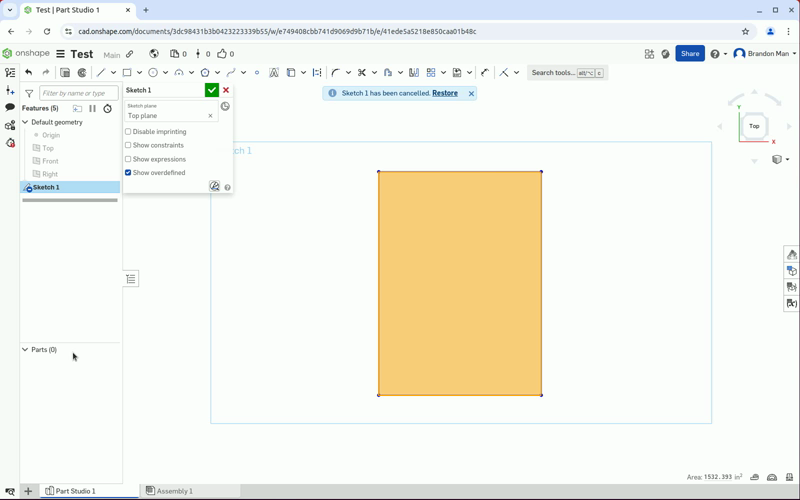
key(shift+e)
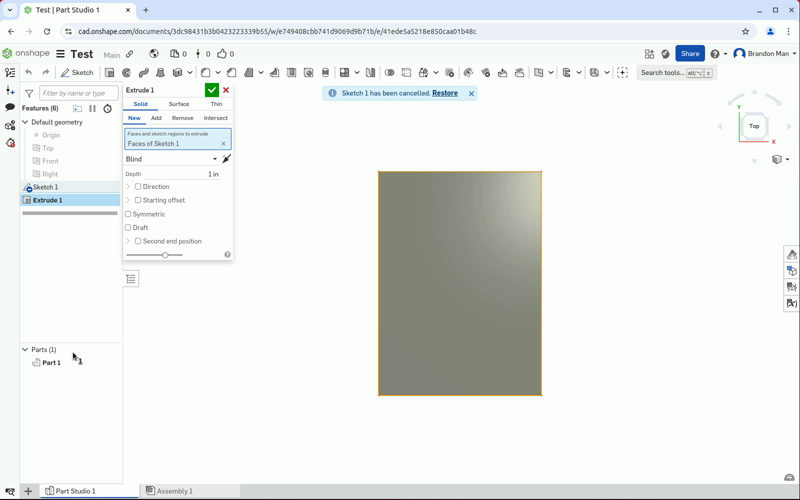
mouse_move(143, 106)
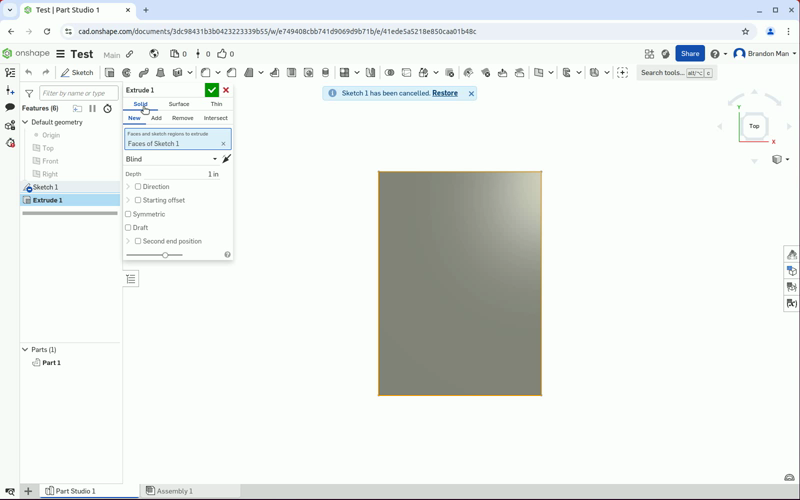
click(143, 106)
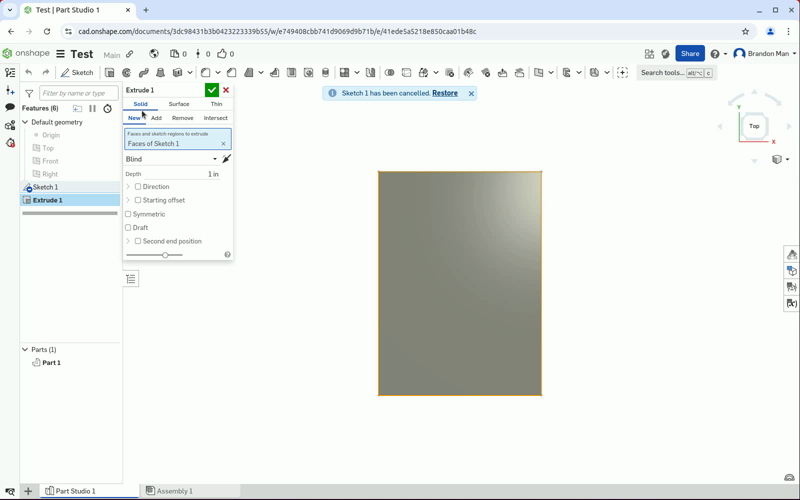
mouse_move(137, 120)
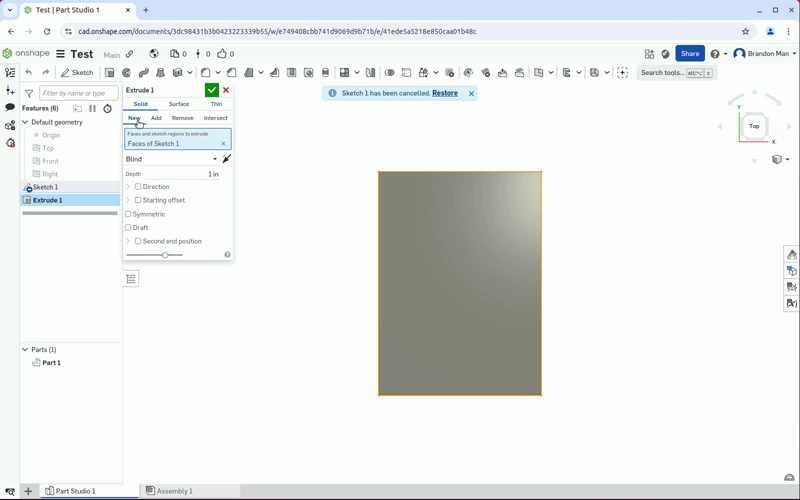
click(137, 120)
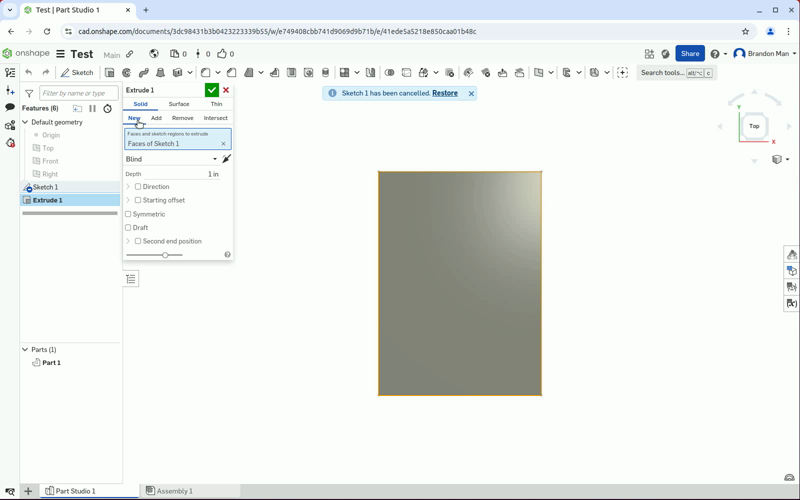
key(tab, 4)
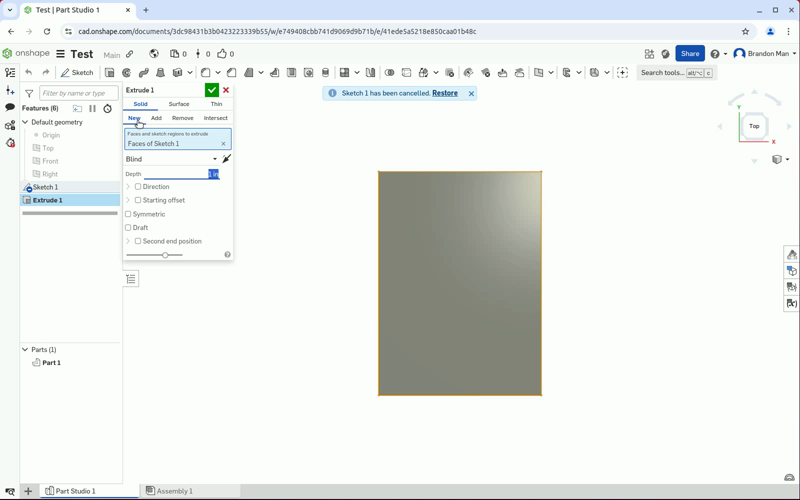
text(1.204)
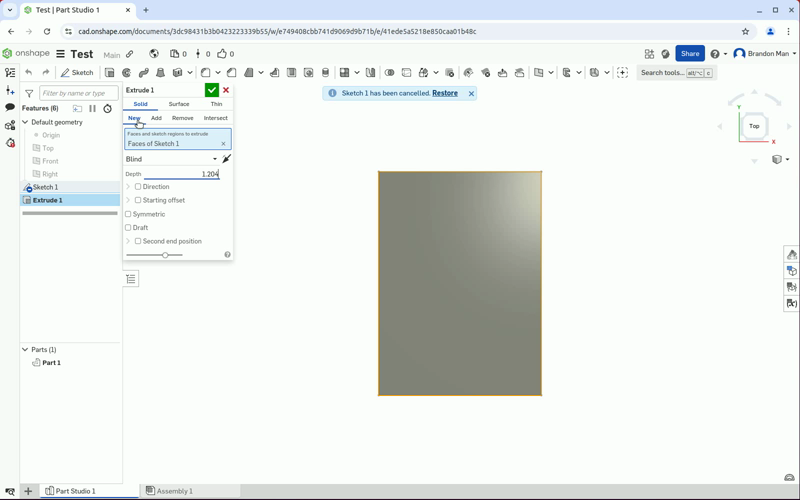
key(tab, 3)
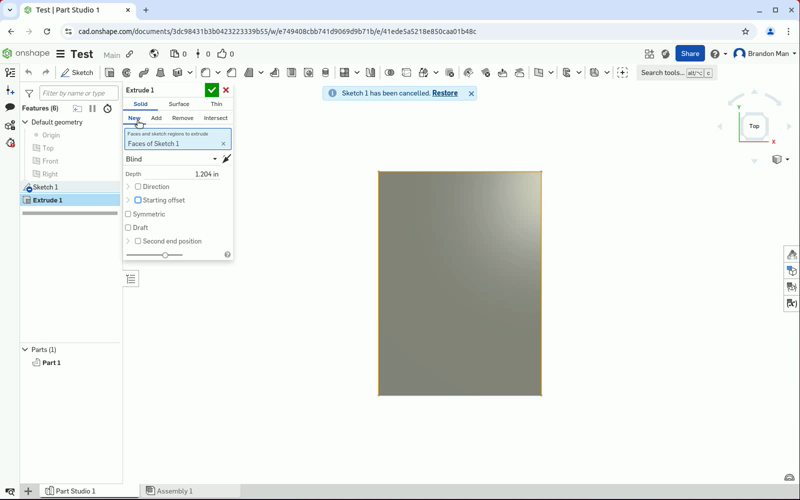
key(tab, 2)
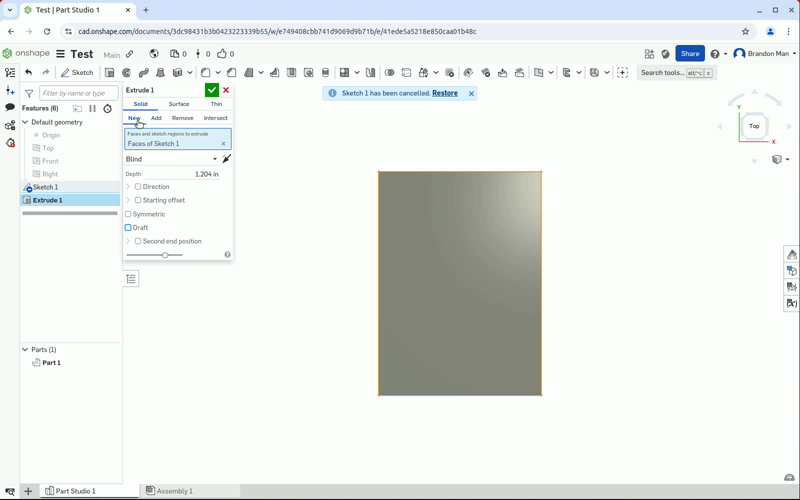
key(space)
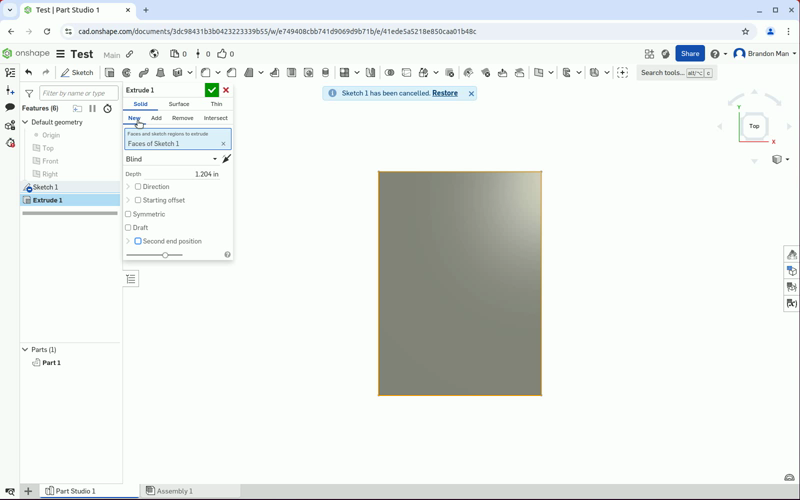
key(tab, 3)
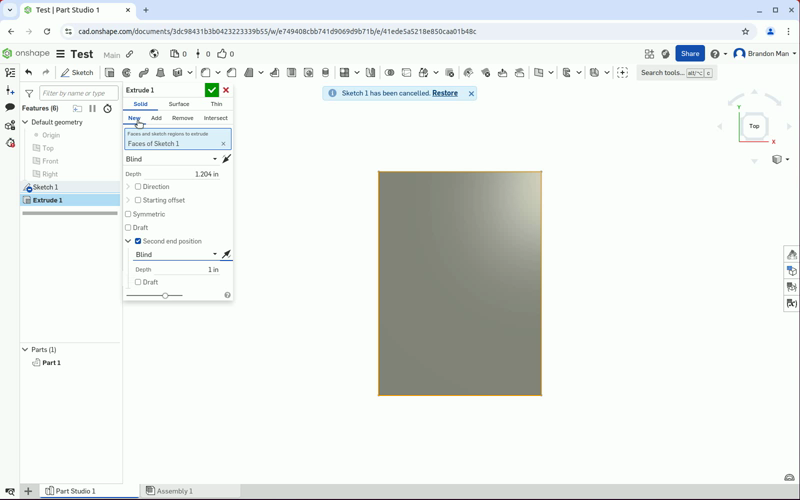
text(1.204)
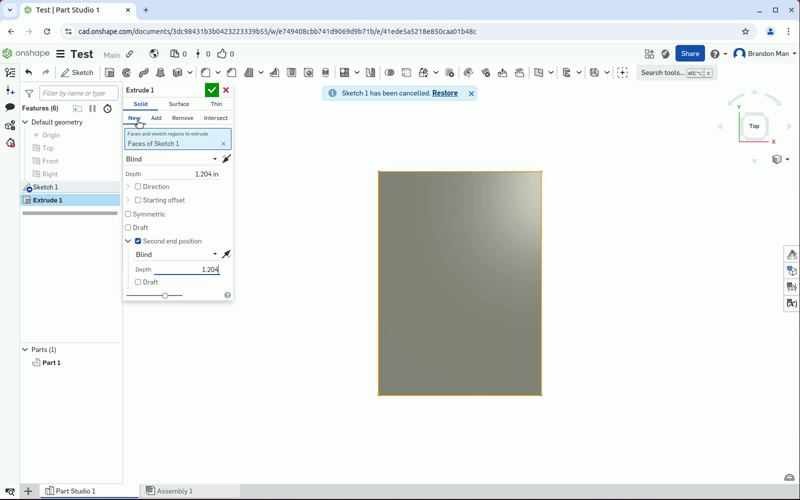
key(enter)
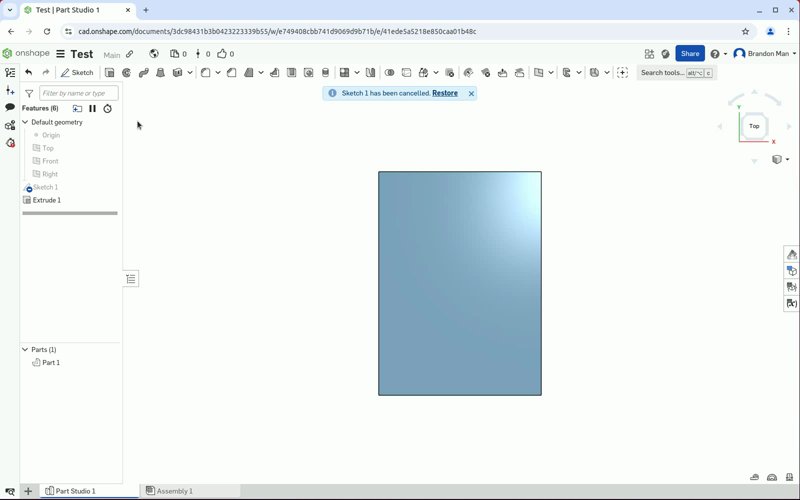
key(shift+h)
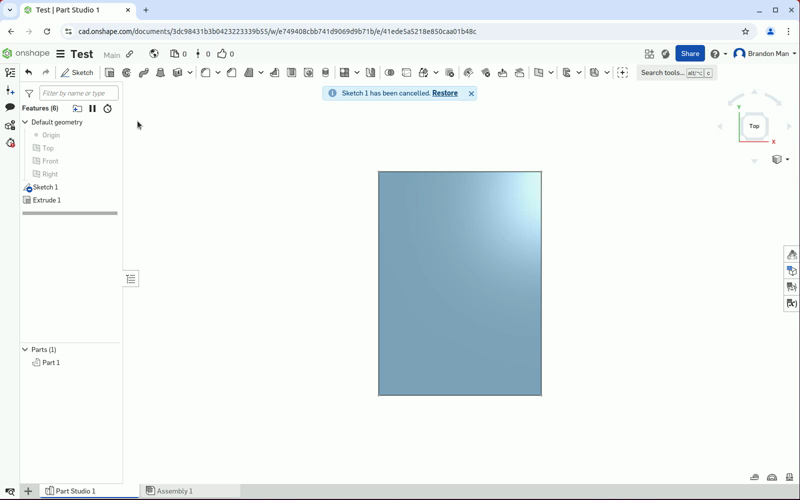
key(shift+h)
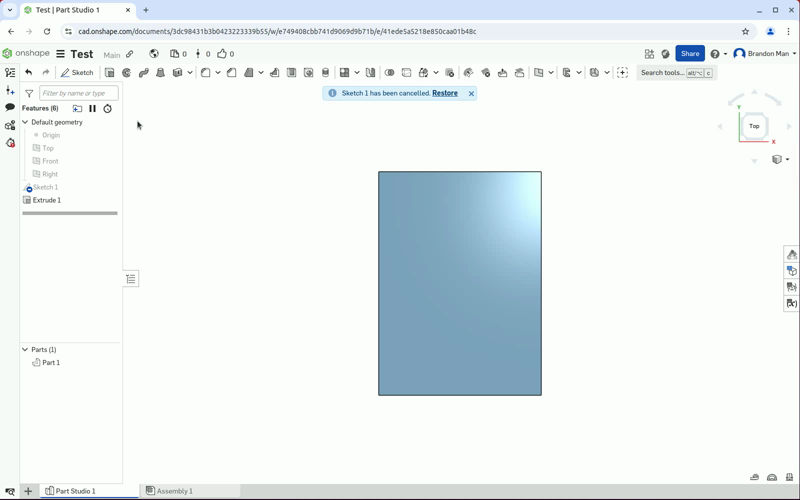
mouse_move(73, 189)
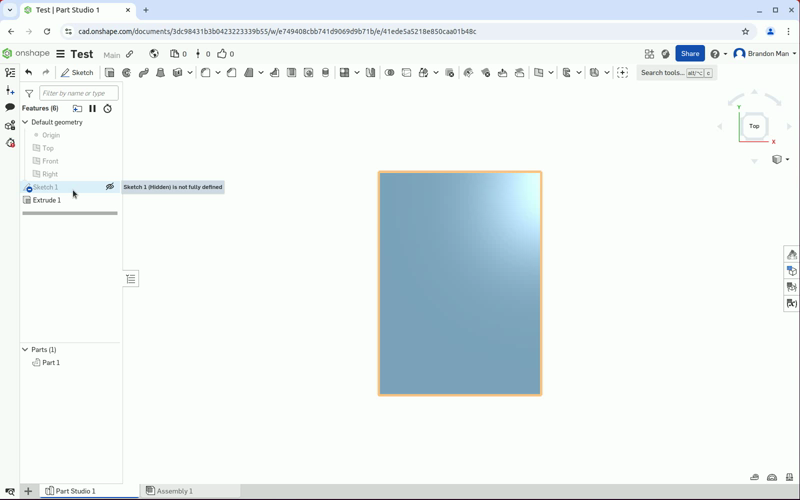
click(73, 189)
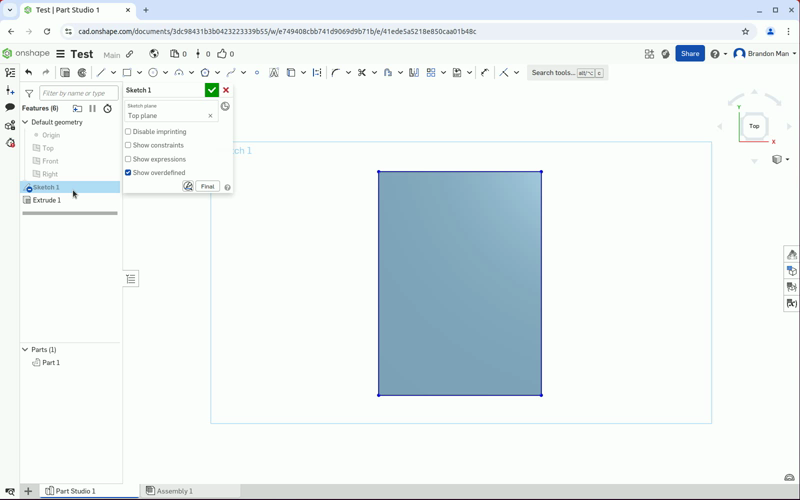
mouse_move(229, 92)
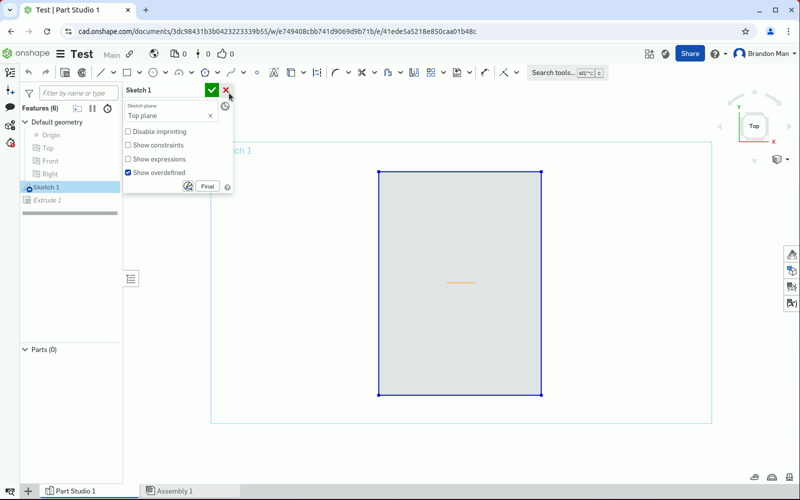
click(229, 92)
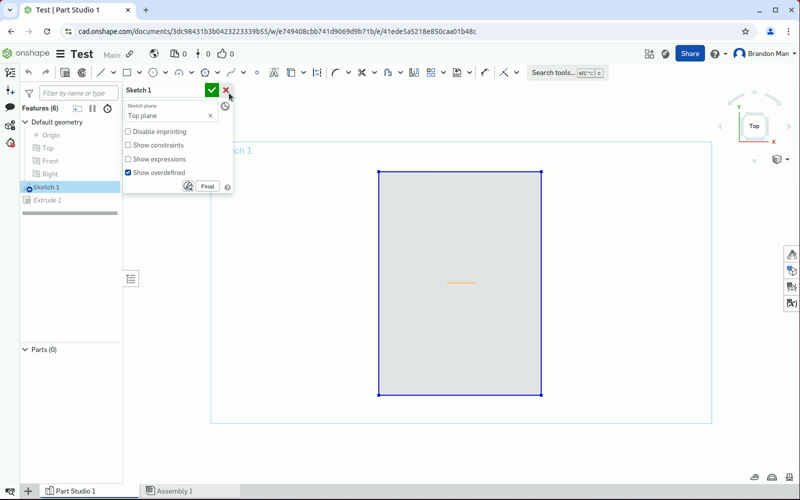
key(shift+s)
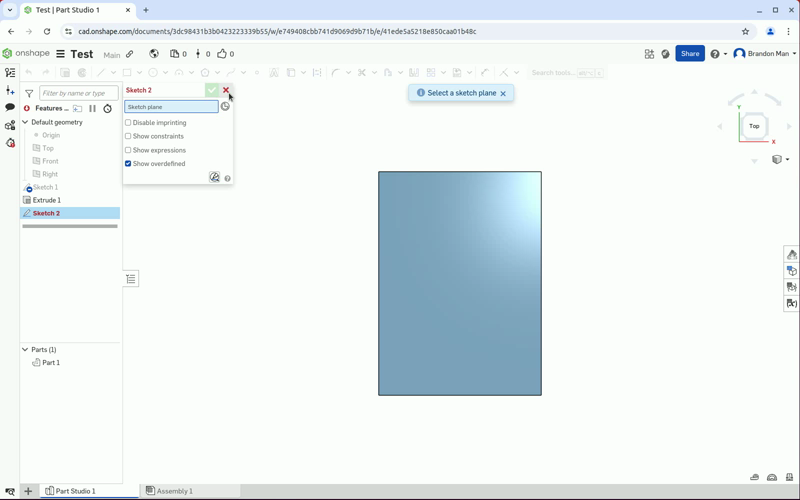
mouse_move(73, 150)
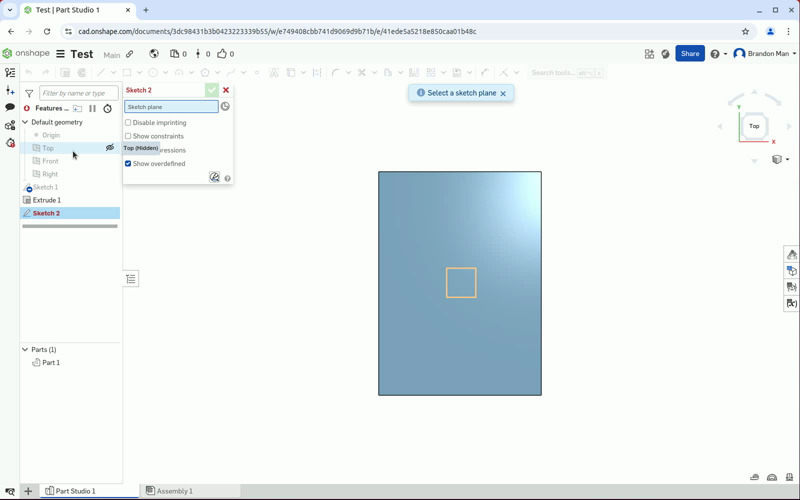
click(73, 150)
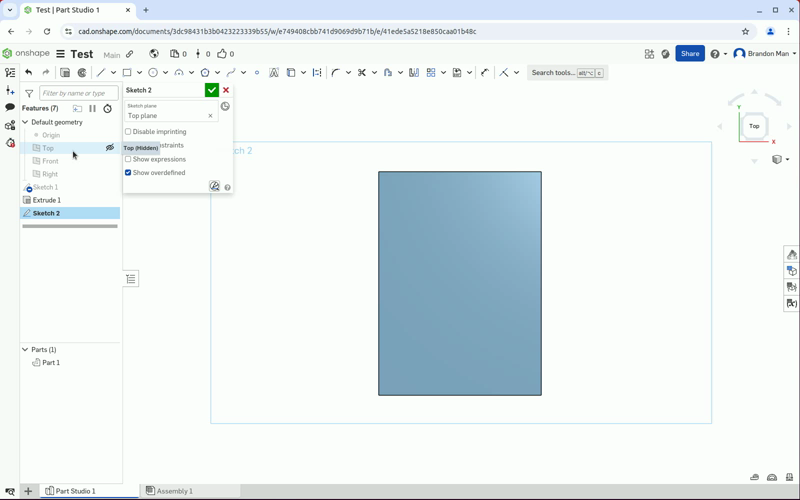
mouse_move(73, 352)
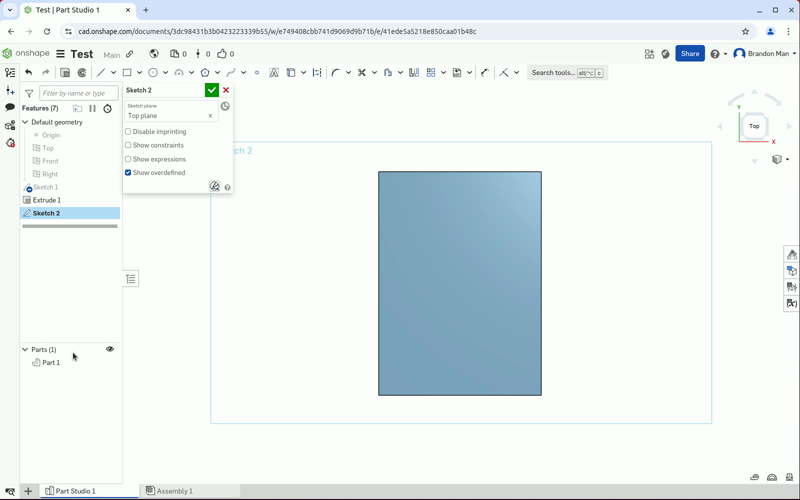
key(y)
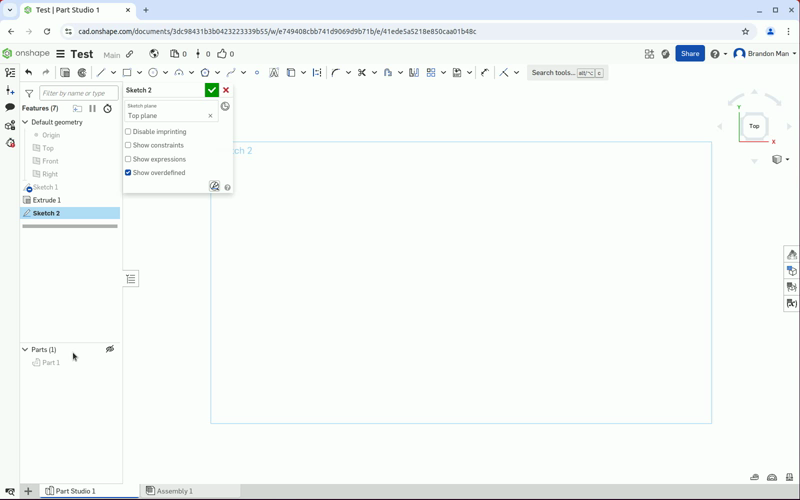
key(l)
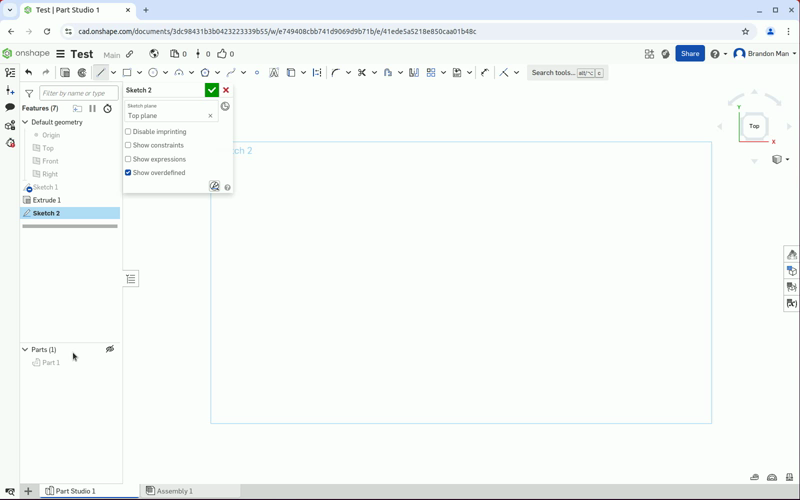
key_down(shift)
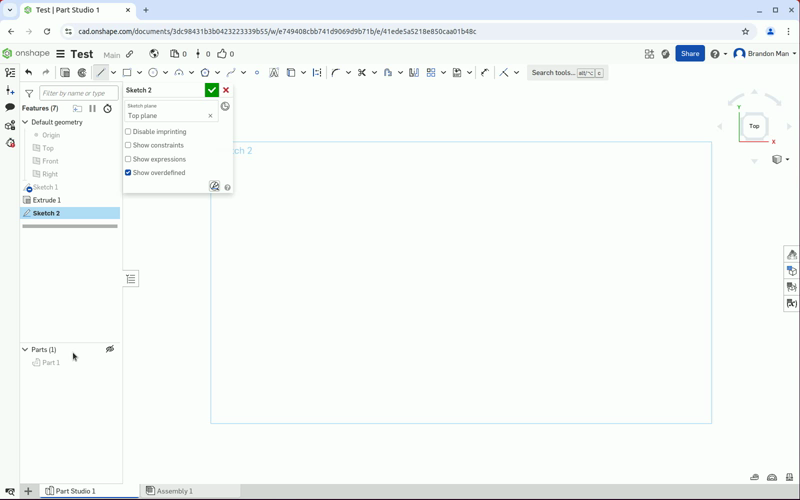
mouse_move(378, 395)
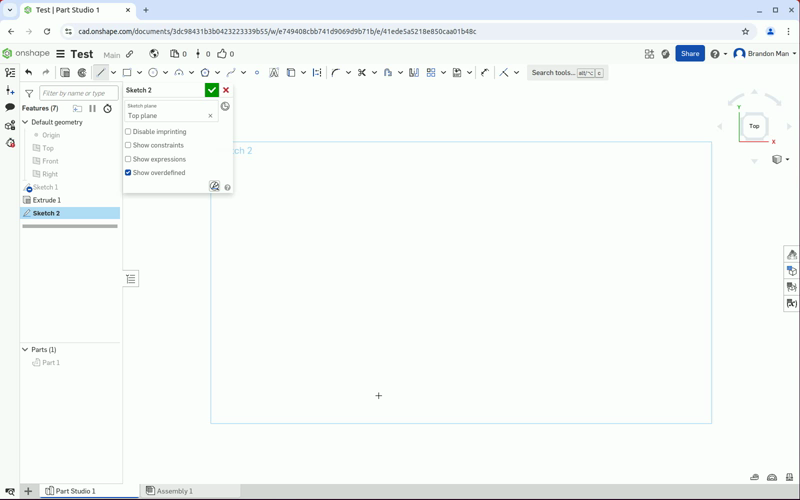
click(378, 395)
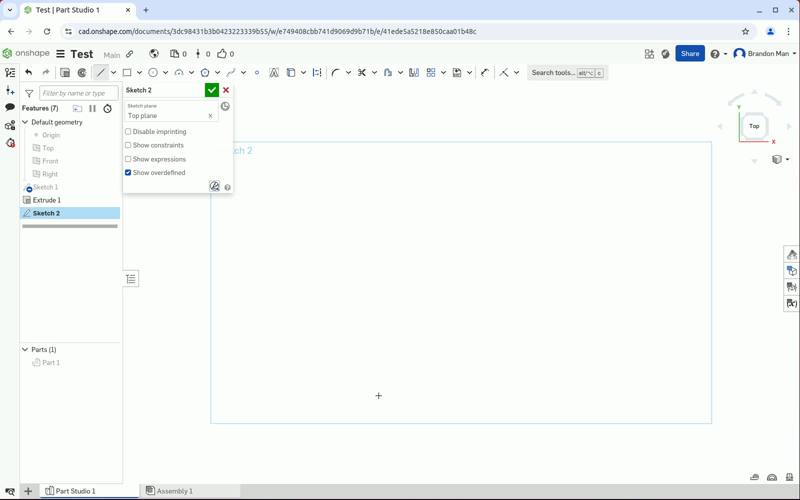
key_up(shift)
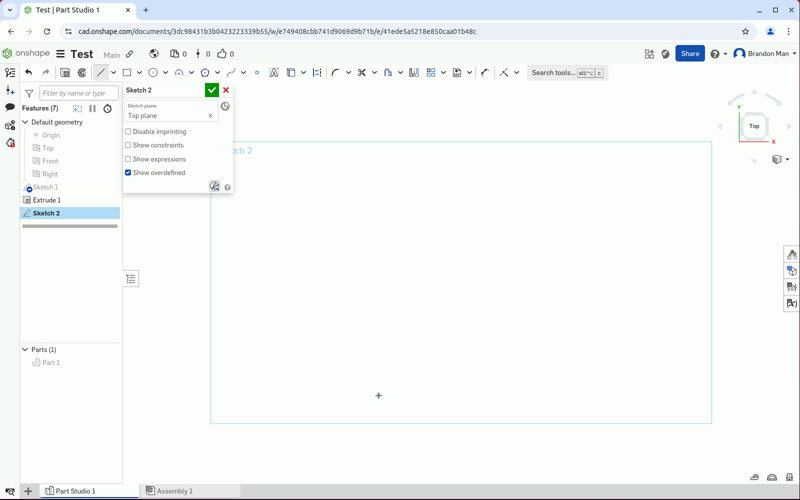
key_down(shift)
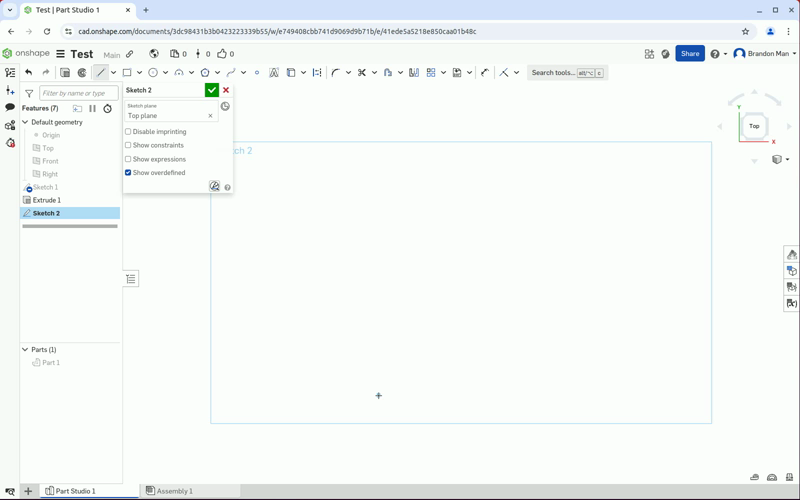
mouse_move(541, 395)
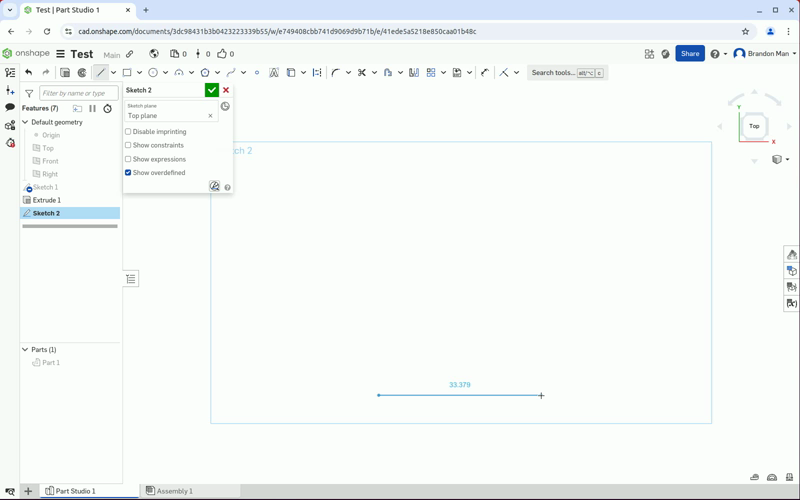
click(541, 395)
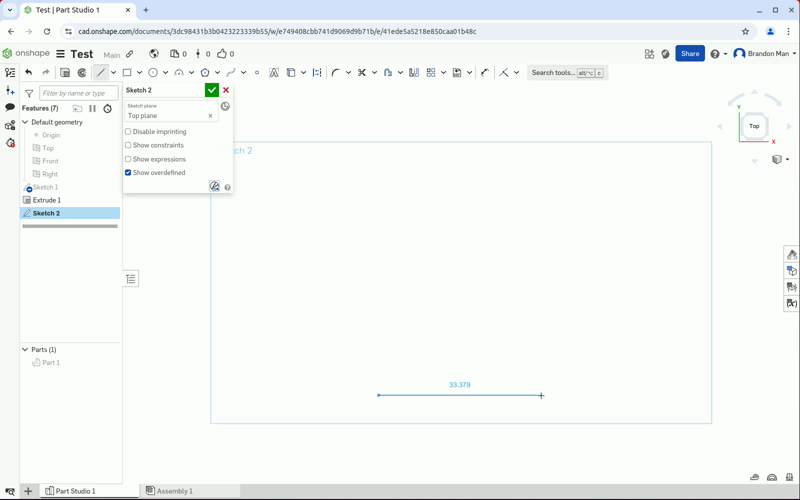
key_up(shift)
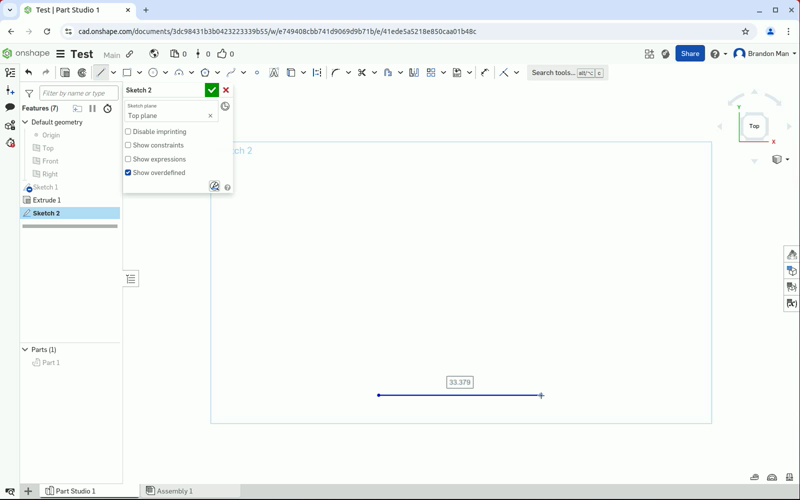
key_down(shift)
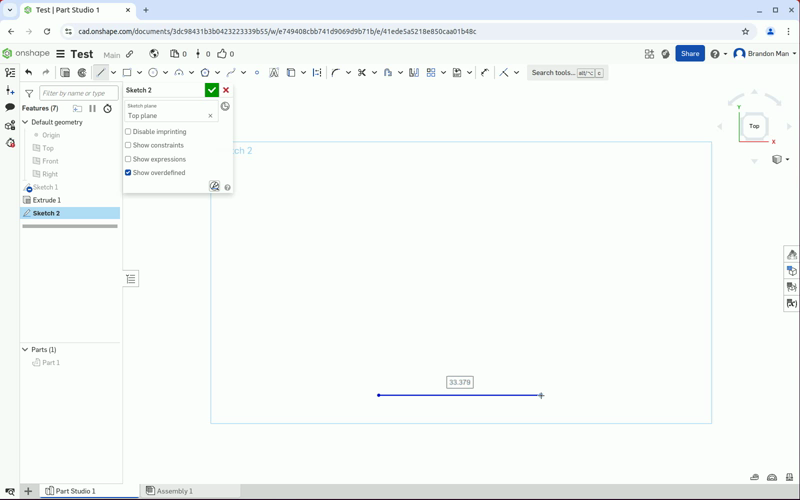
mouse_move(541, 171)
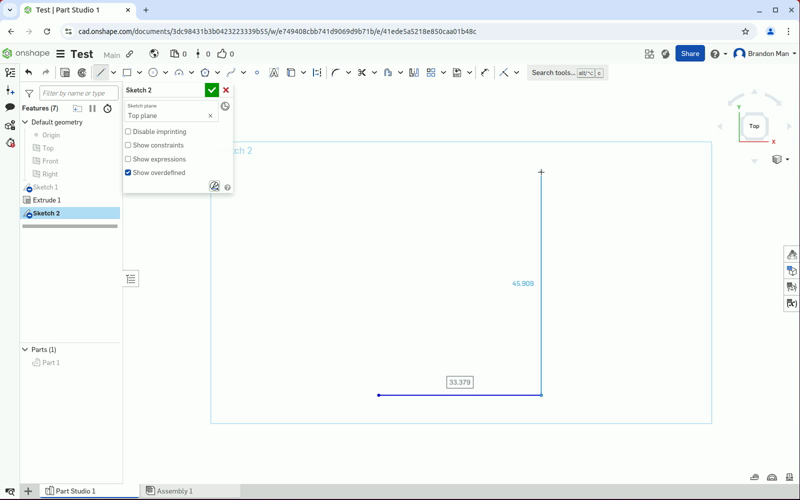
click(541, 171)
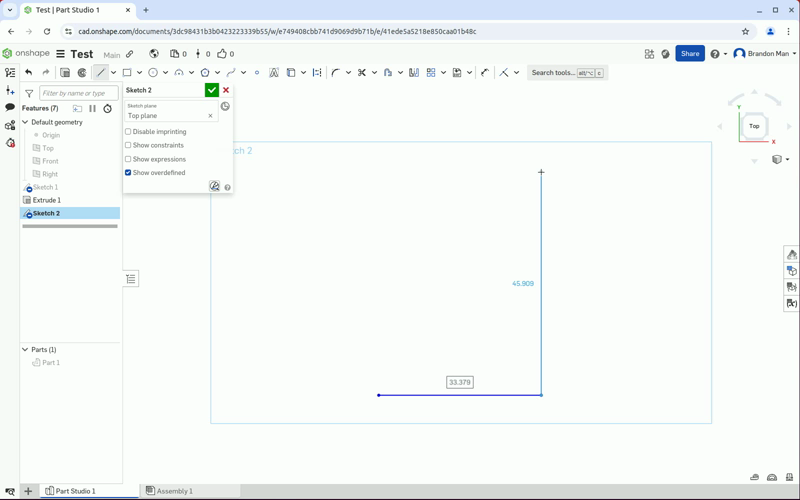
key_up(shift)
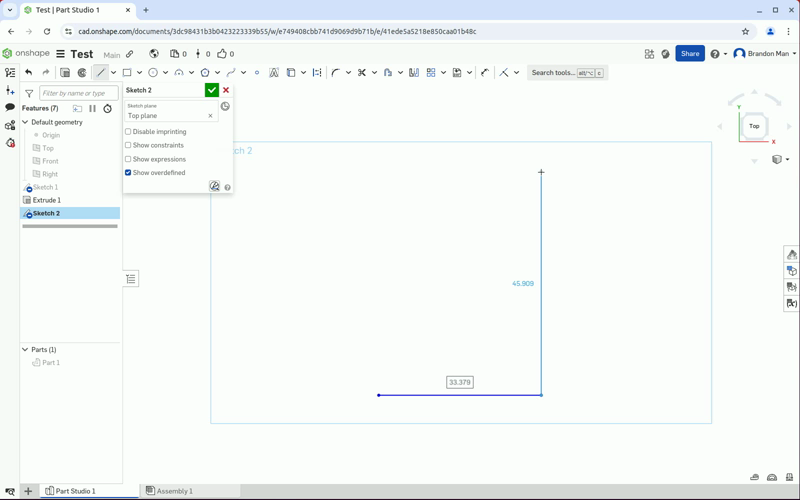
key_down(shift)
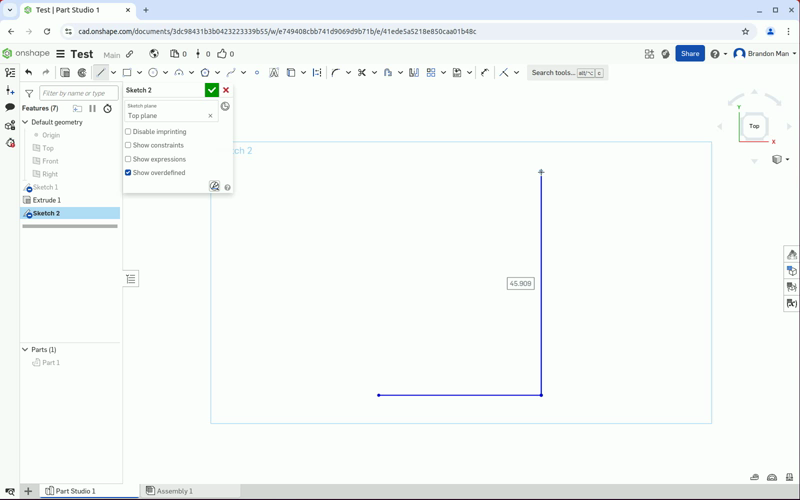
mouse_move(378, 171)
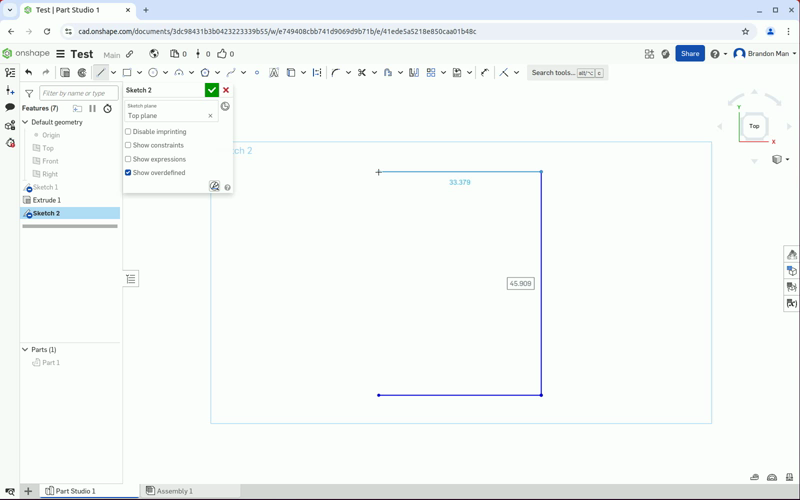
click(378, 171)
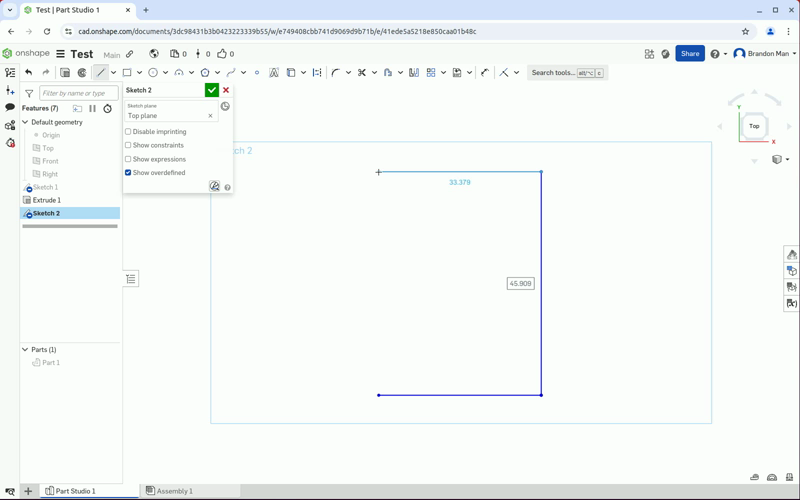
key_up(shift)
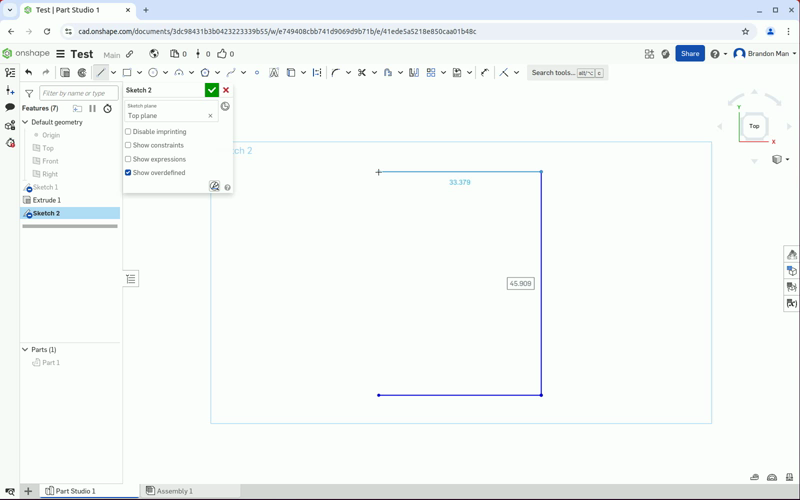
key_down(shift)
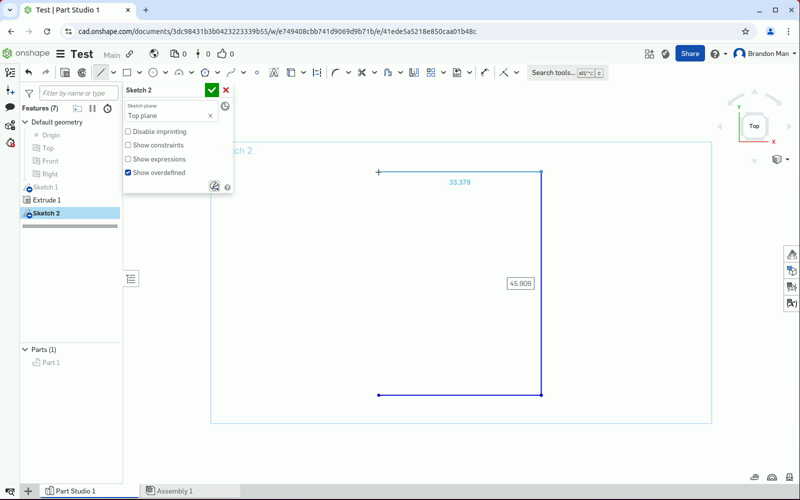
mouse_move(378, 395)
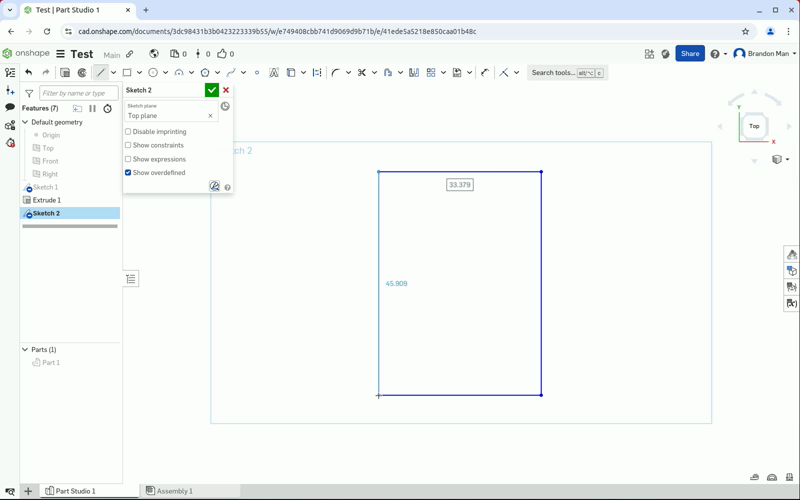
key_up(shift)
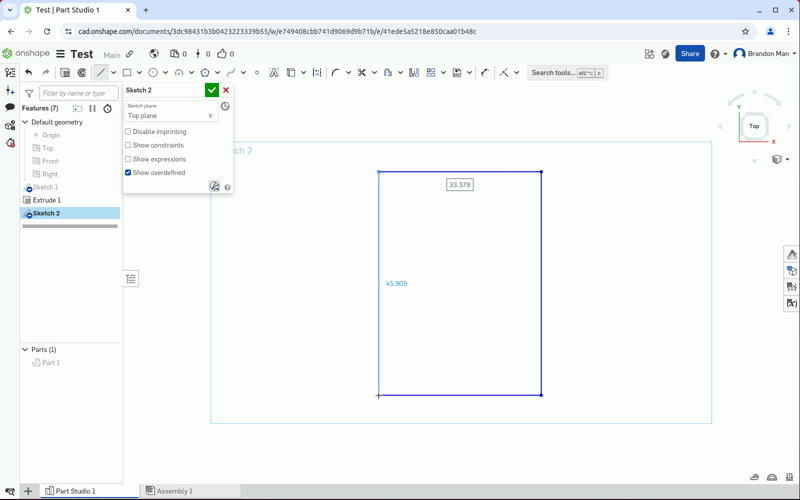
click(378, 395)
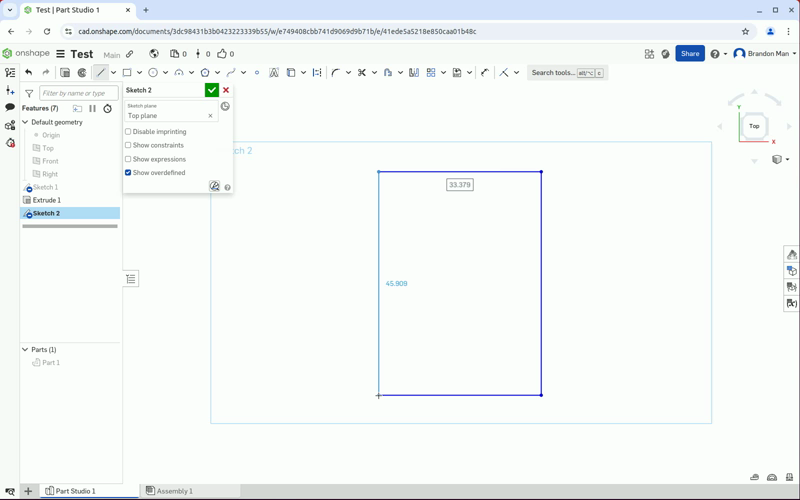
key(esc)
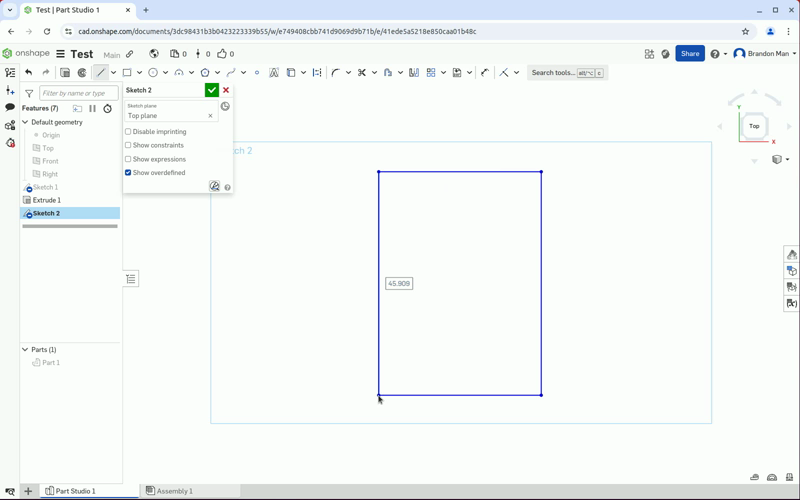
mouse_move(404, 354)
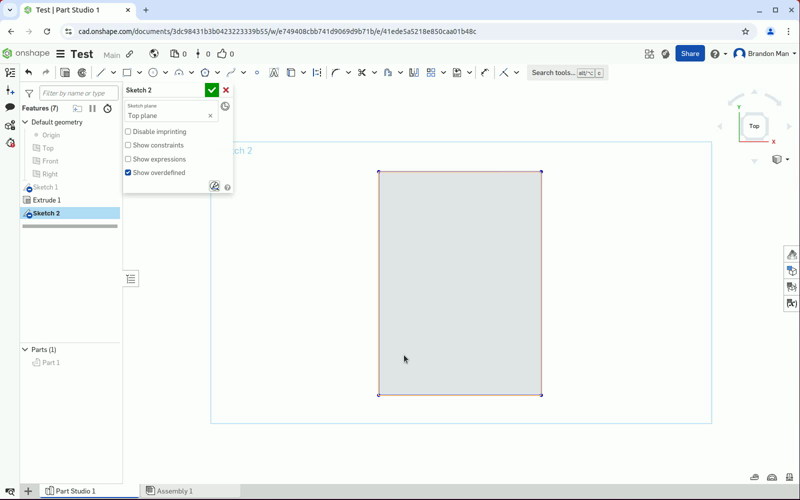
click(404, 354)
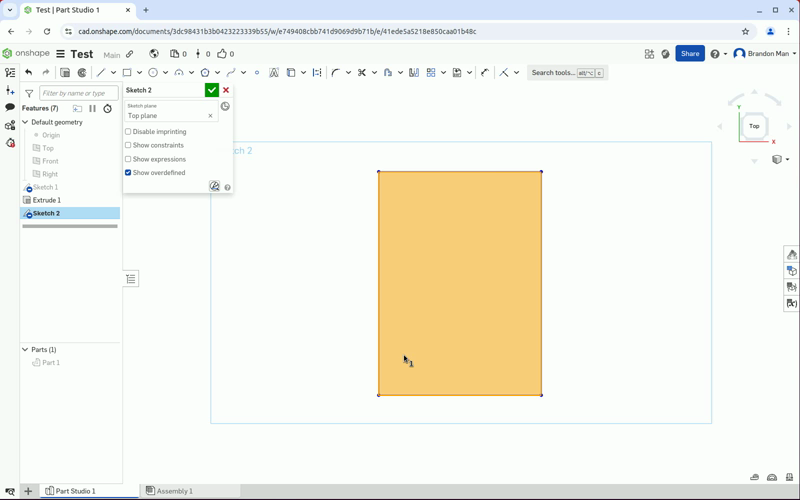
mouse_move(73, 352)
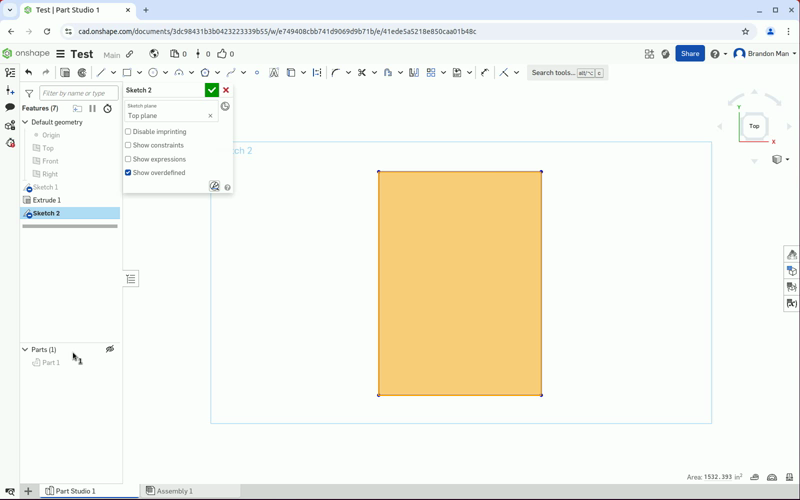
key(shift+y)
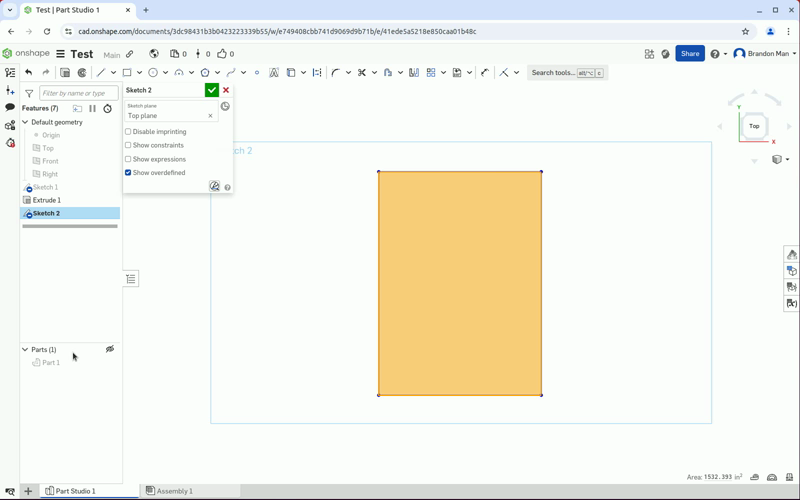
key(shift+e)
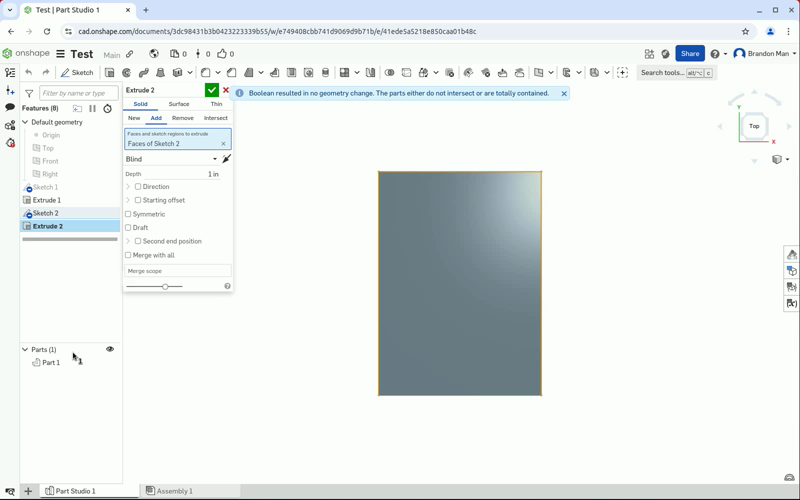
mouse_move(143, 106)
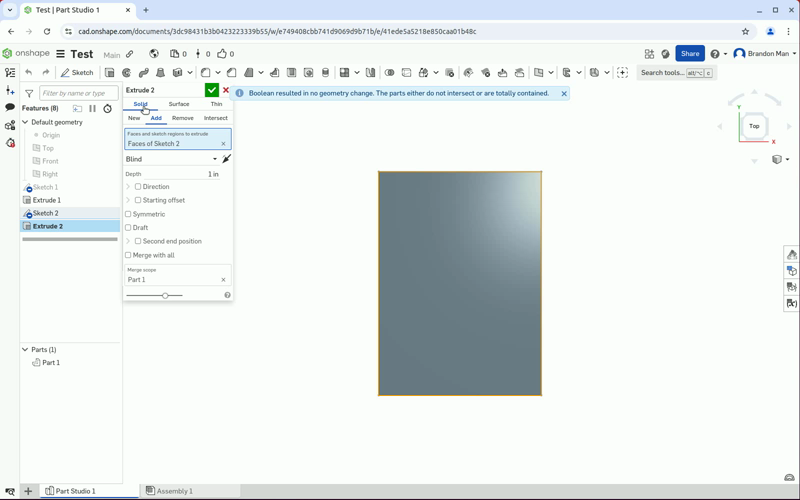
click(143, 106)
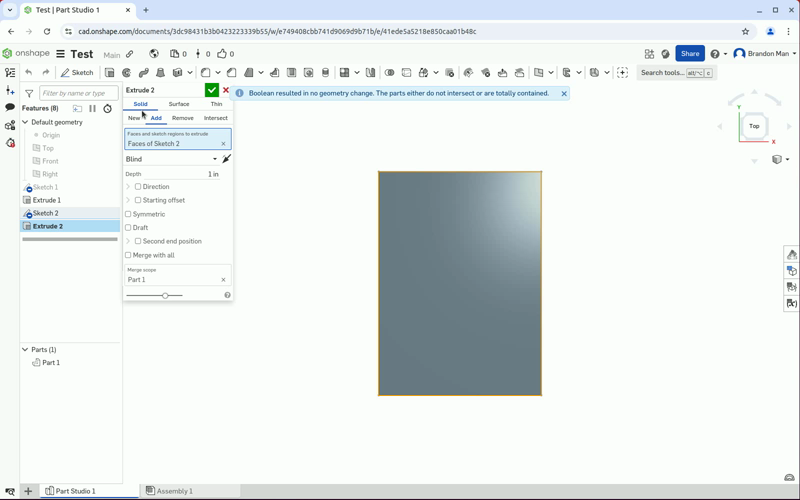
mouse_move(137, 120)
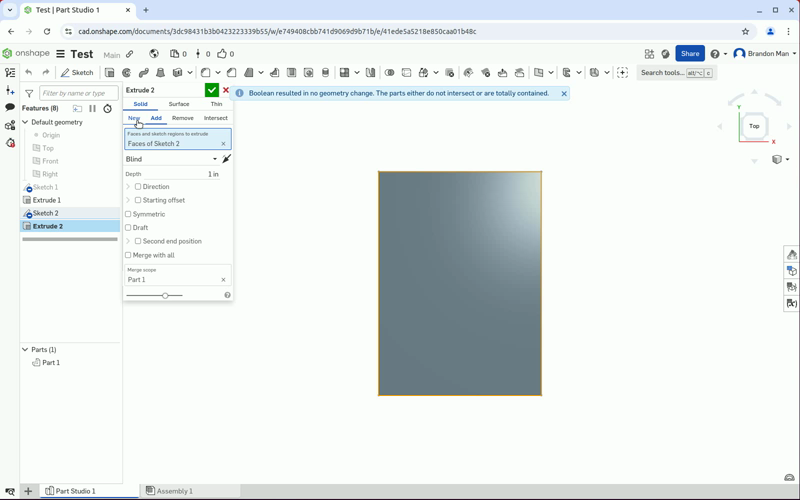
click(137, 120)
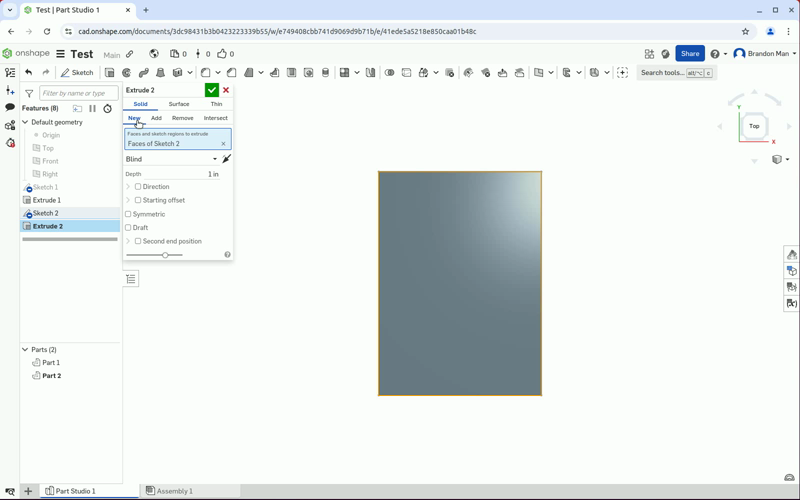
key(tab, 4)
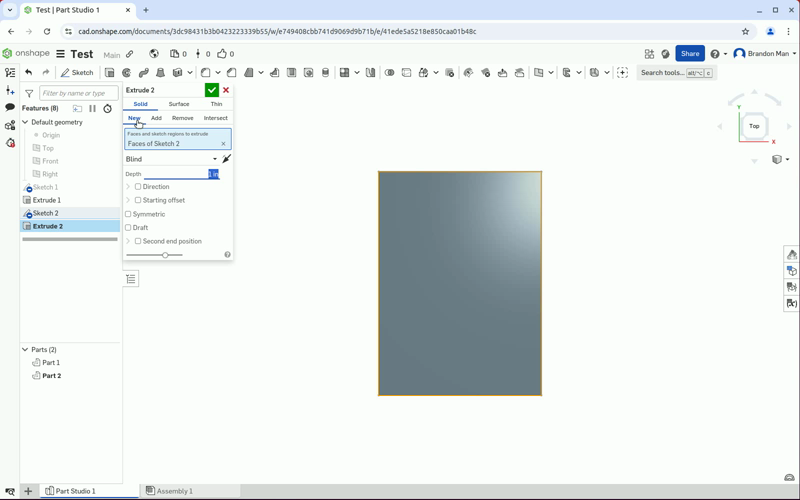
text(3.129)
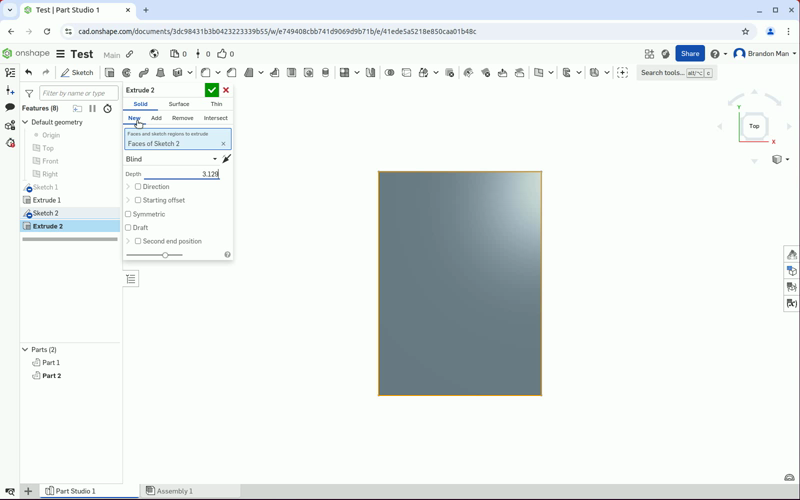
key(tab, 3)
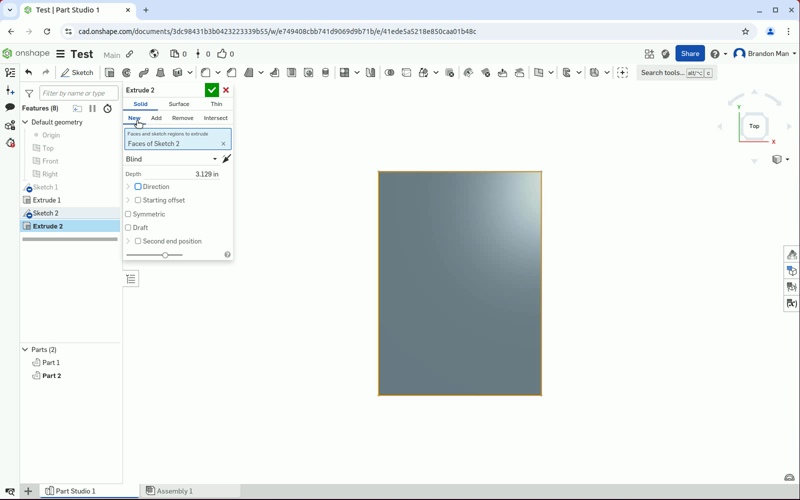
key(tab, 2)
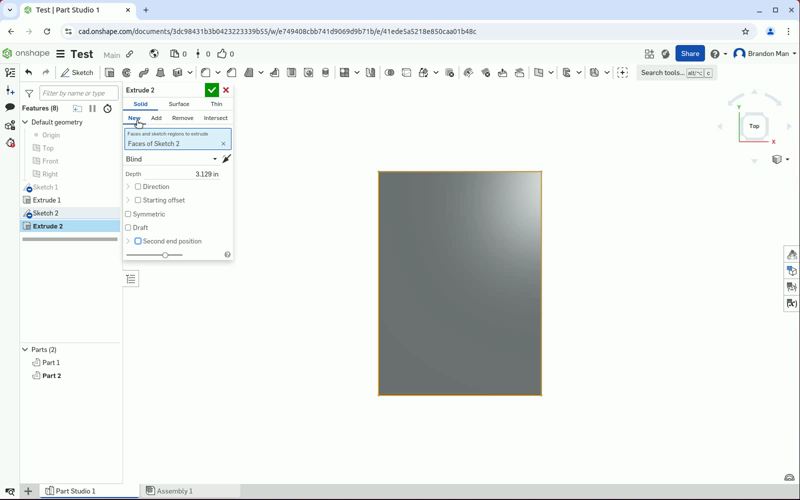
key(space)
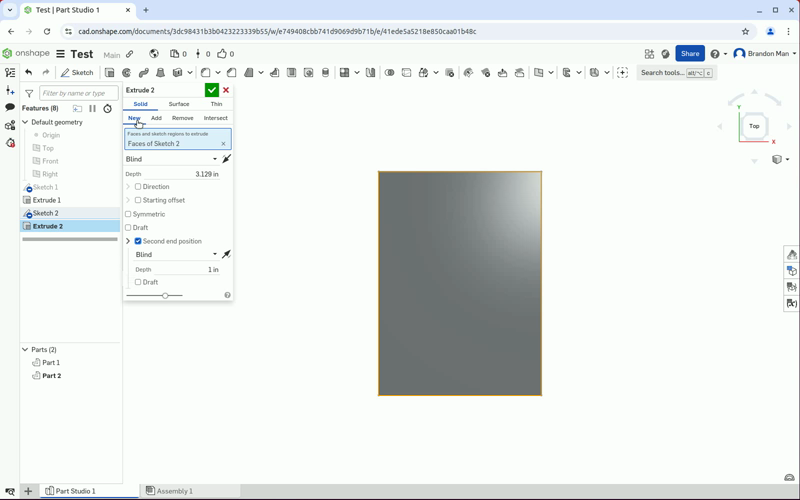
key(tab, 3)
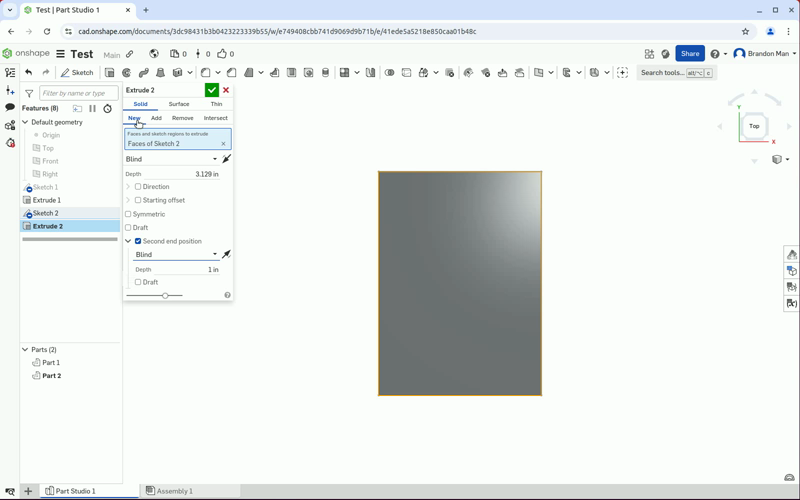
text(3.129)
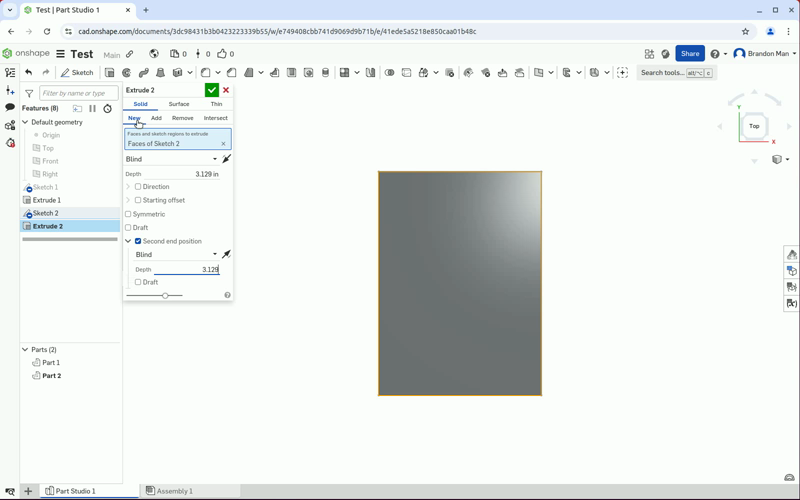
key(enter)
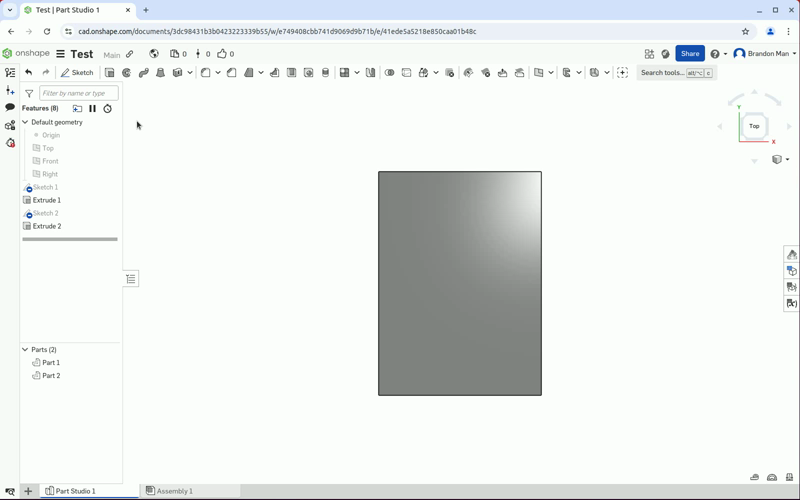
key(shift+h)
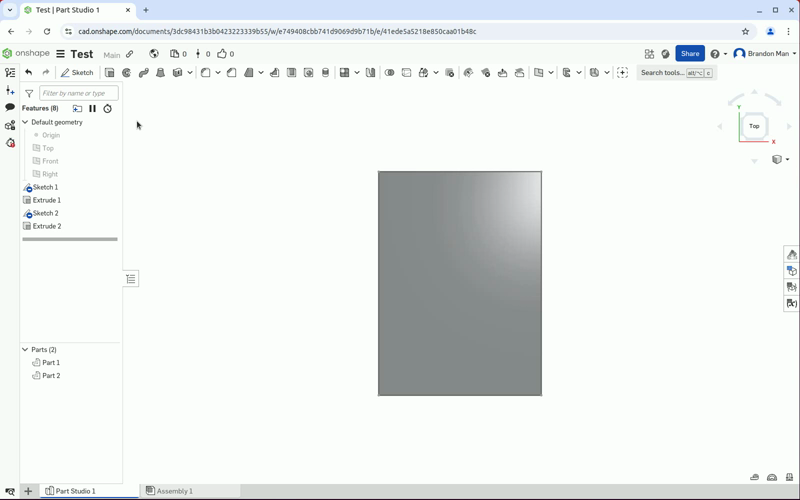
key(shift+h)
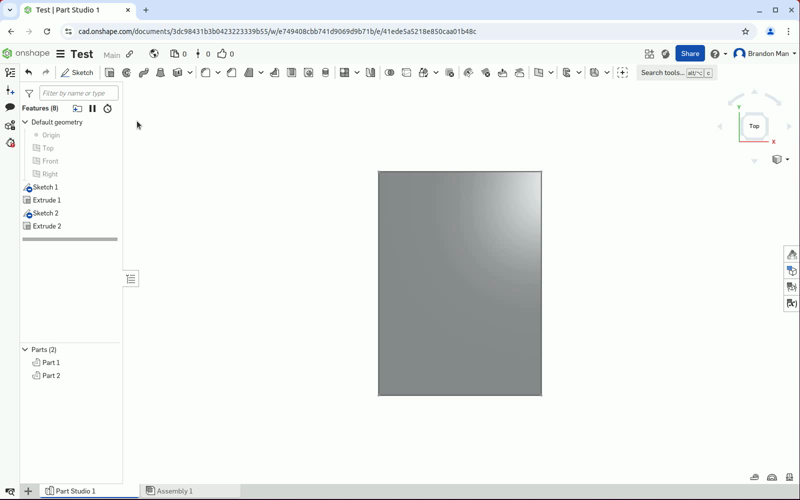
key(shift+7)
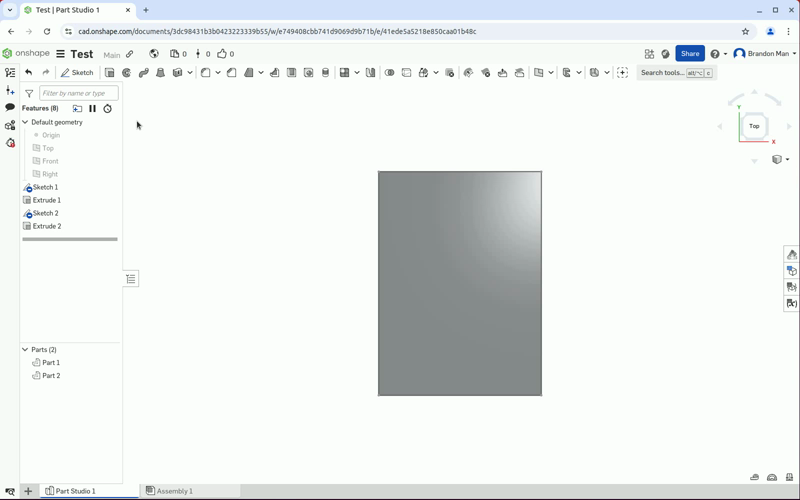
key(up, 3)
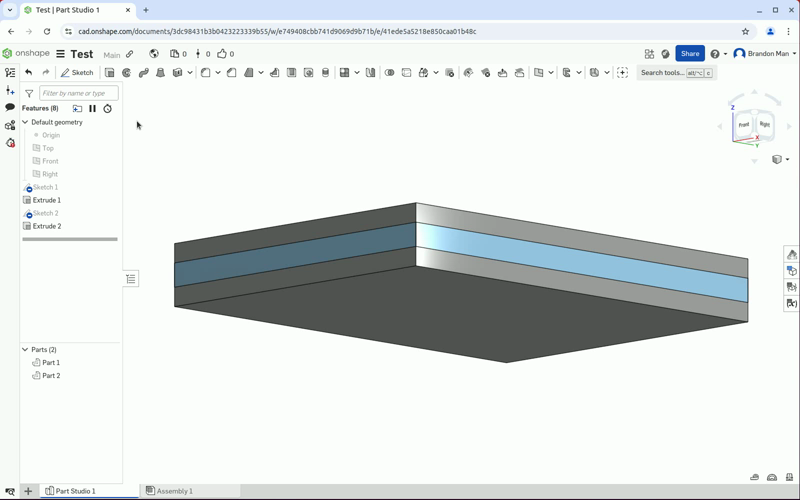
key(left, 3)
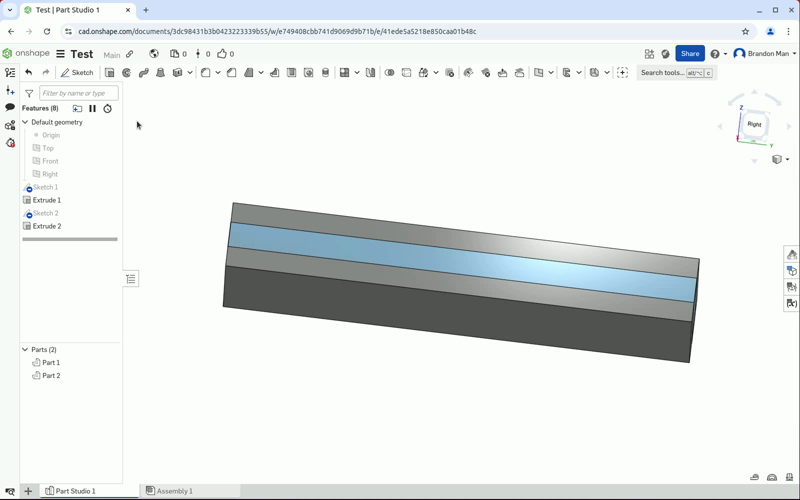
key(right, 3)
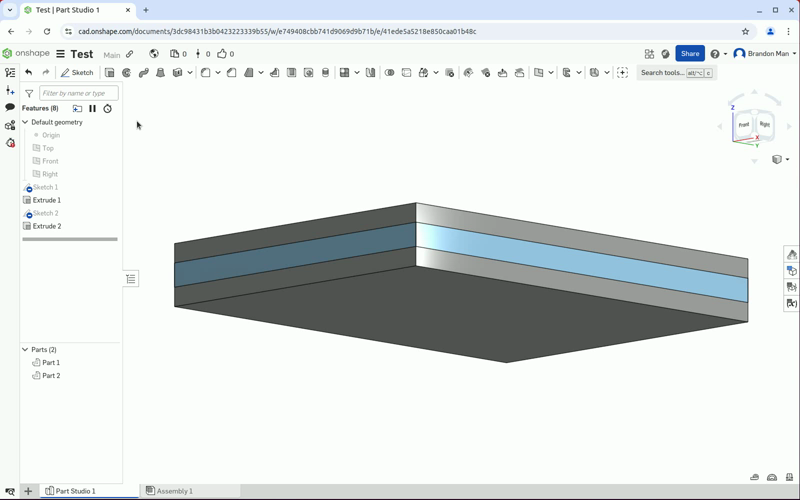
key(down, 3)
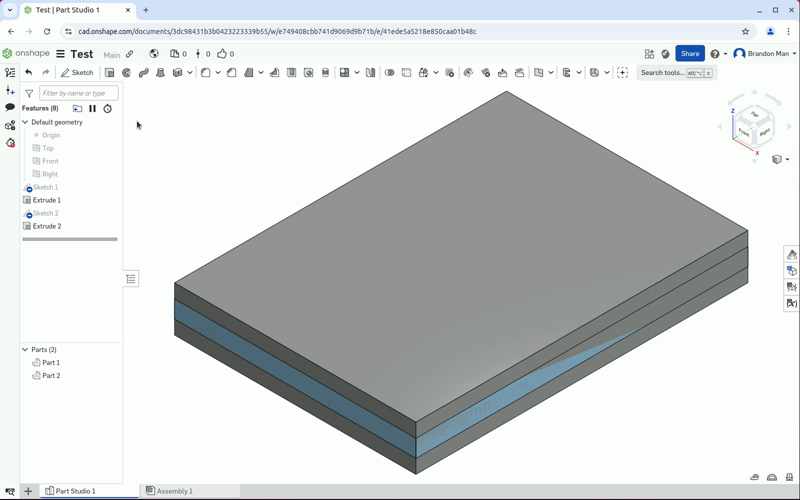
mouse_move(73, 189)
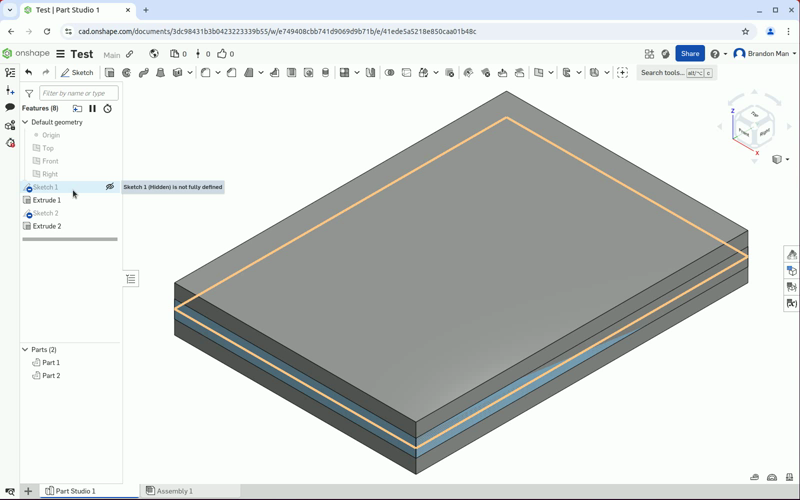
click(73, 189)